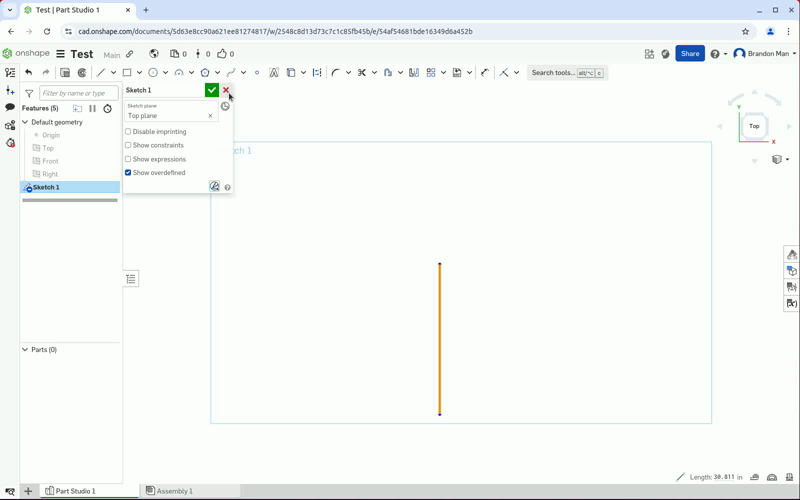
key(shift+h)
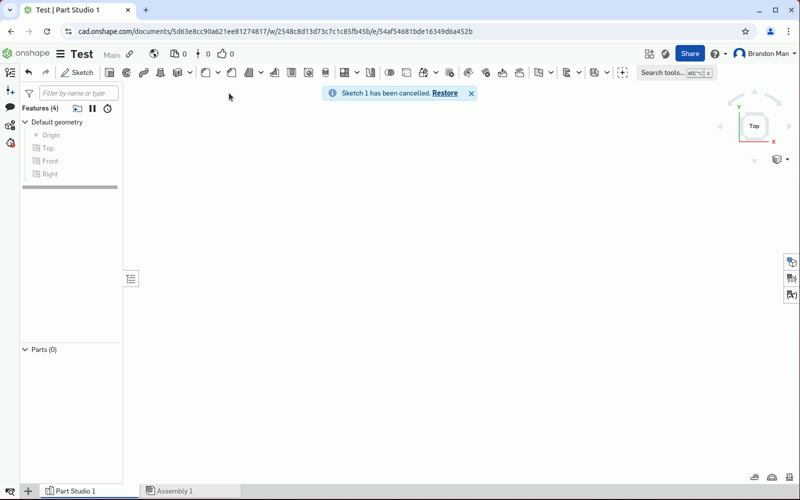
mouse_move(73, 352)
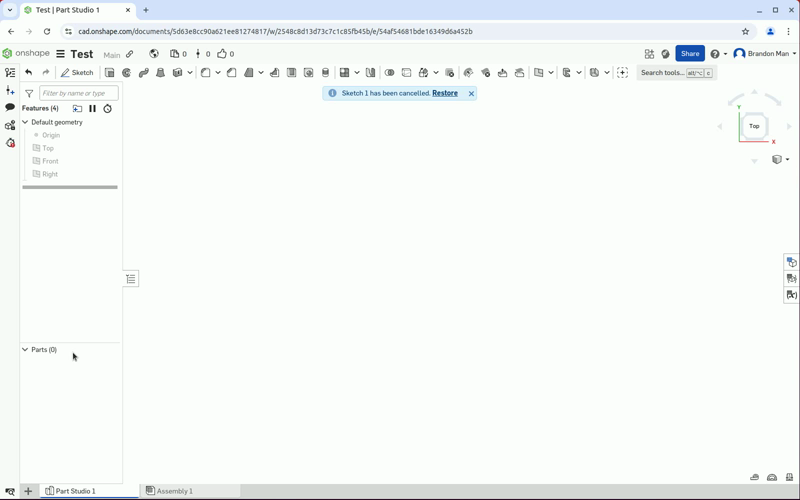
key(y)
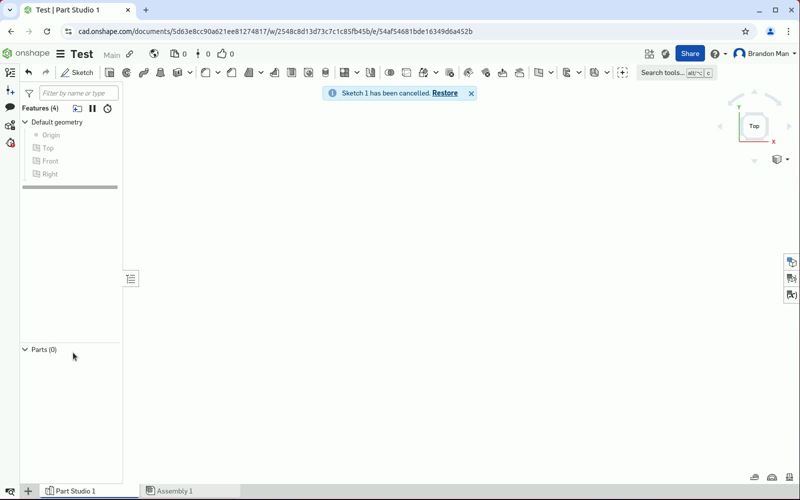
key(shift+p)
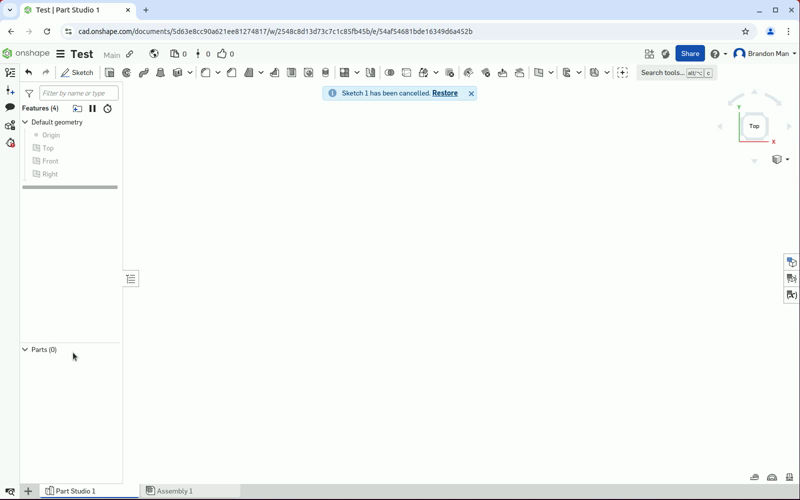
key(space)
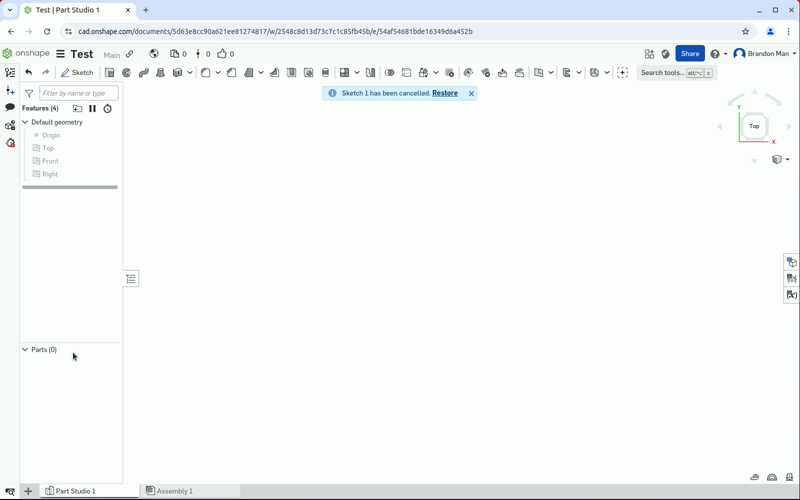
key_down(shift)
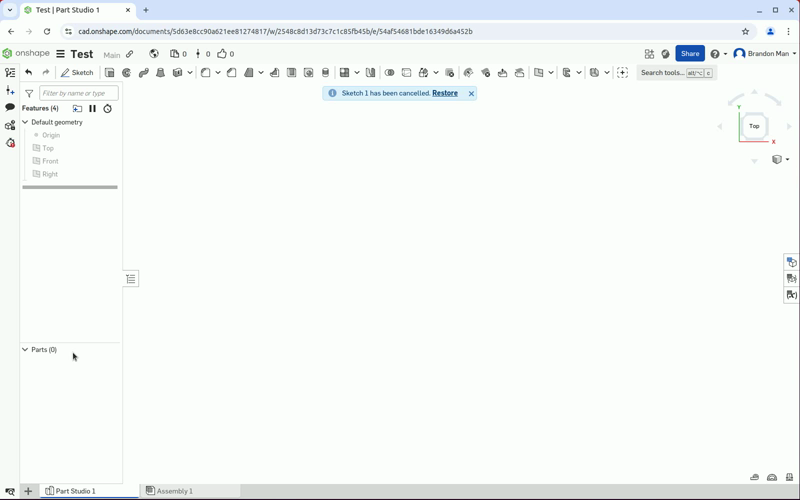
key(up)
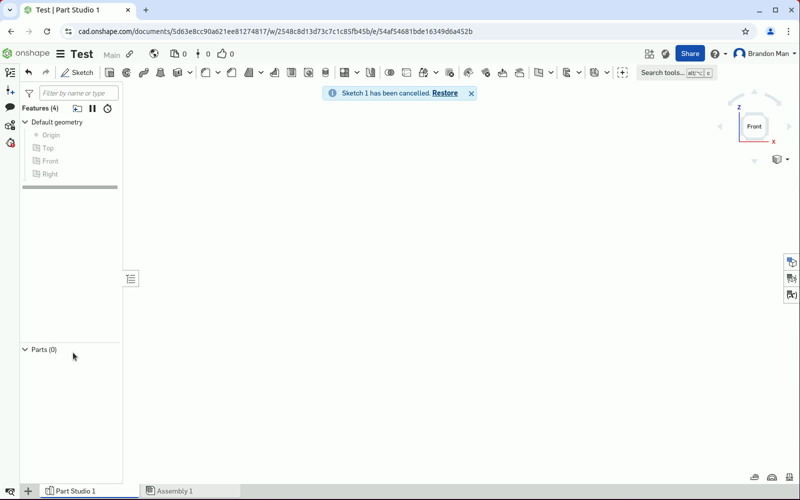
key_up(shift)
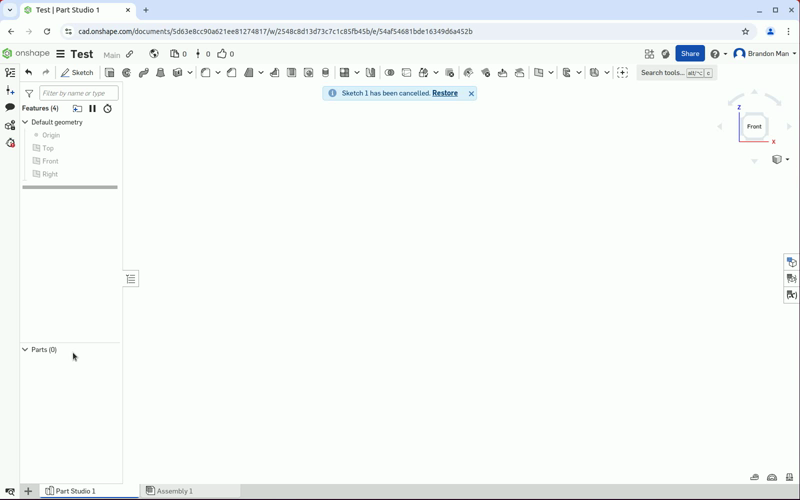
mouse_move(73, 352)
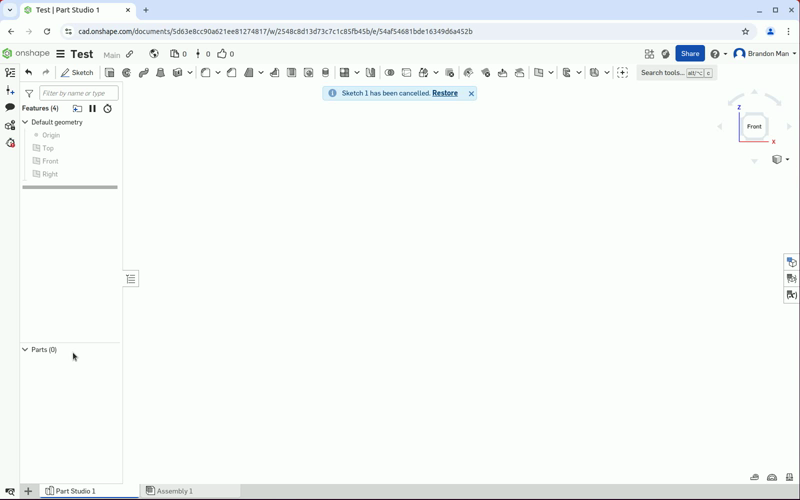
key(shift+y)
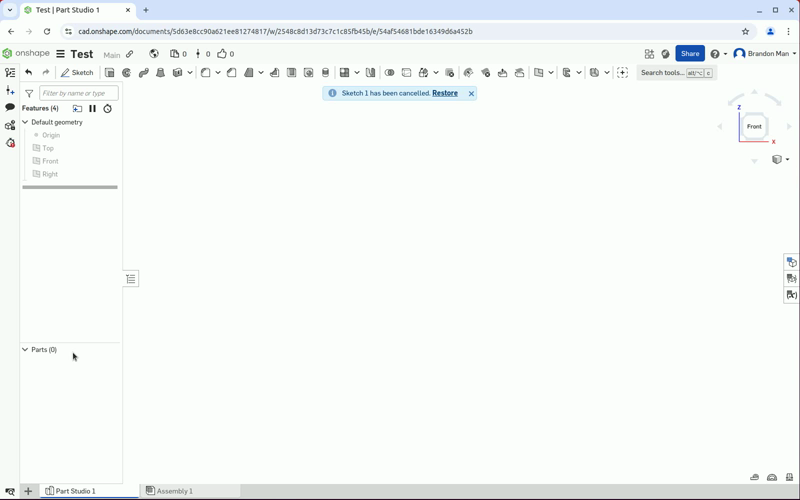
key(shift+s)
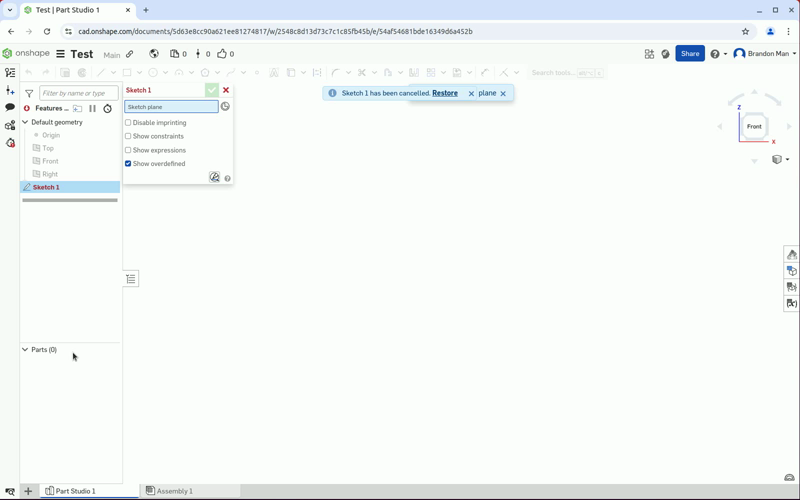
mouse_move(73, 163)
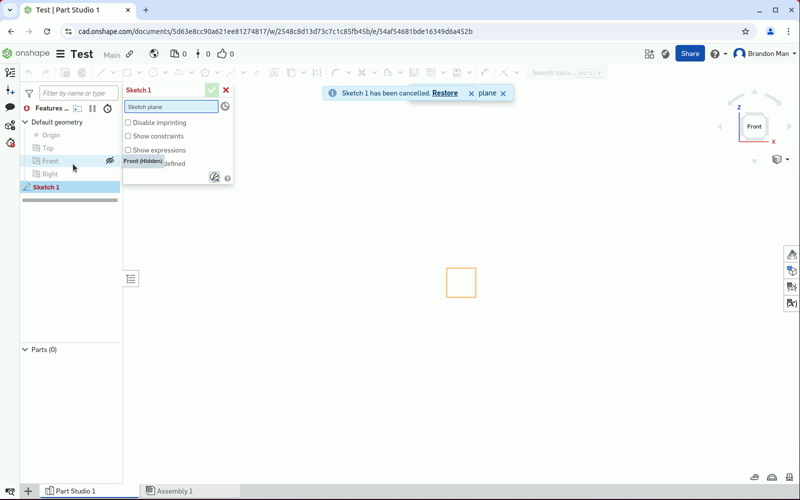
click(73, 163)
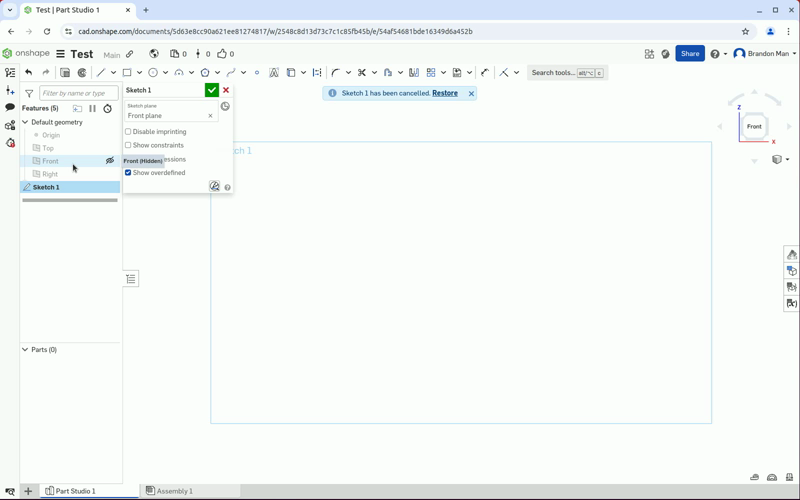
mouse_move(73, 352)
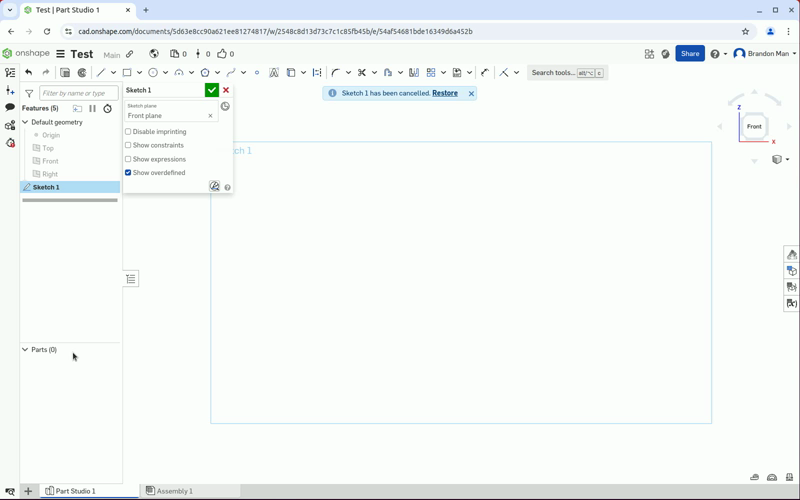
key(y)
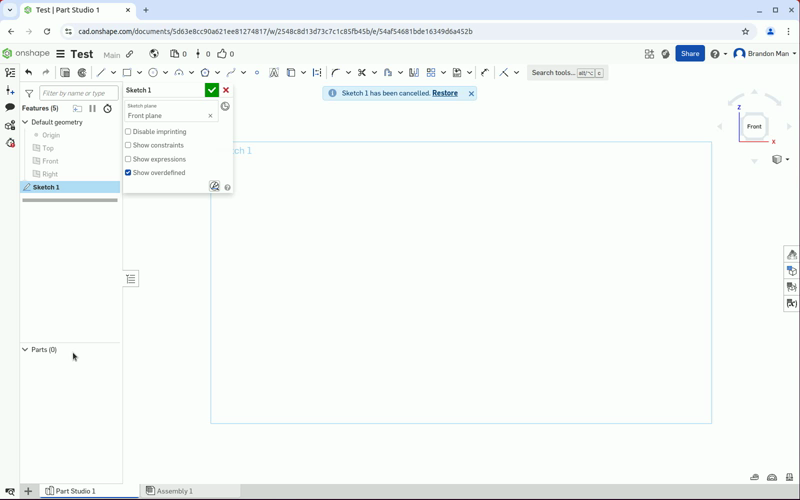
key(l)
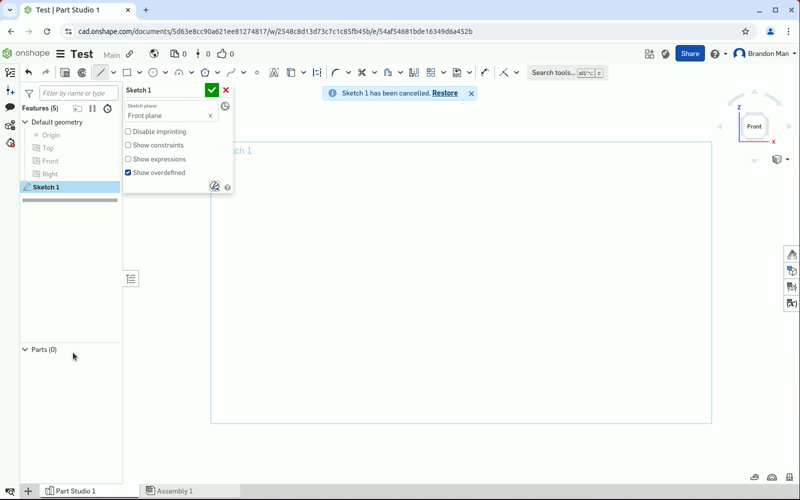
key_down(shift)
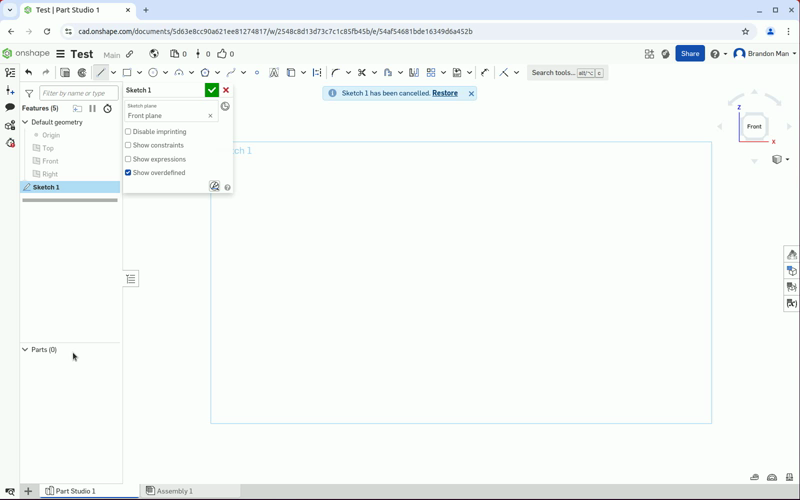
mouse_move(460, 282)
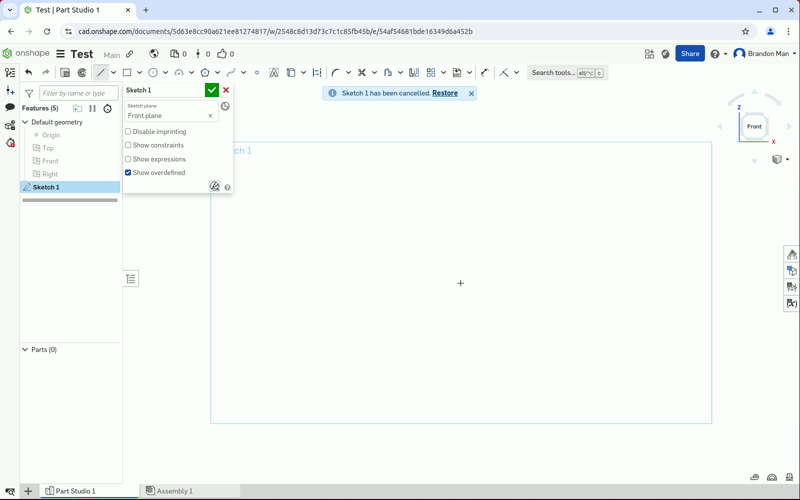
click(460, 282)
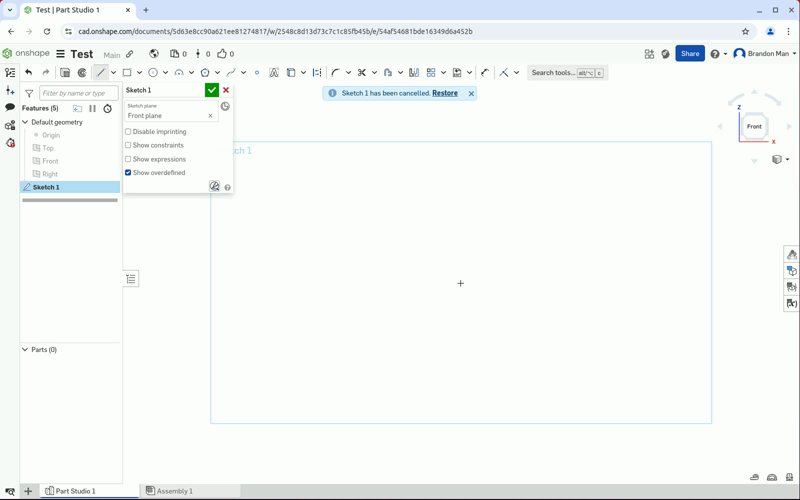
key_up(shift)
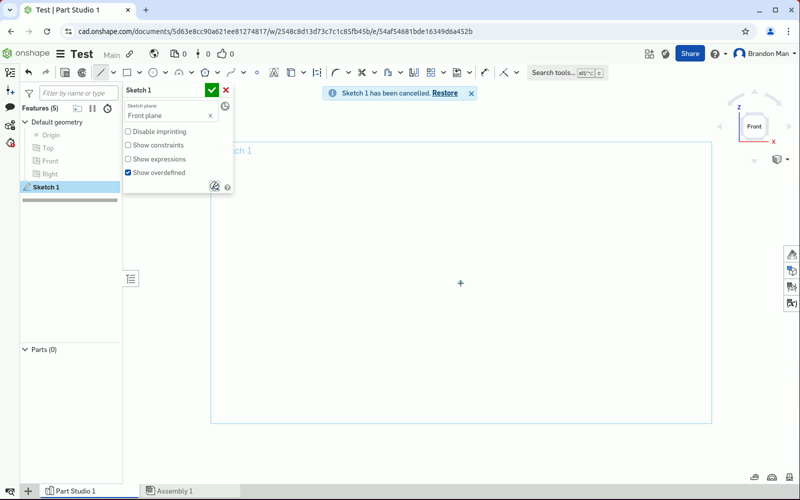
key_down(shift)
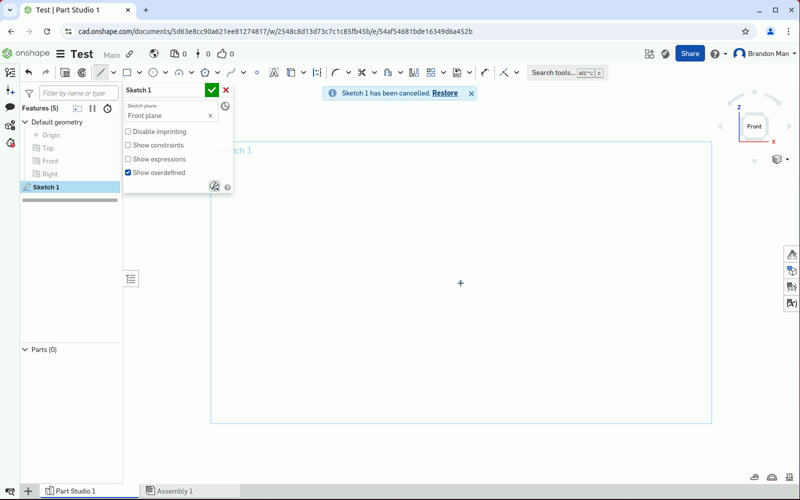
mouse_move(573, 282)
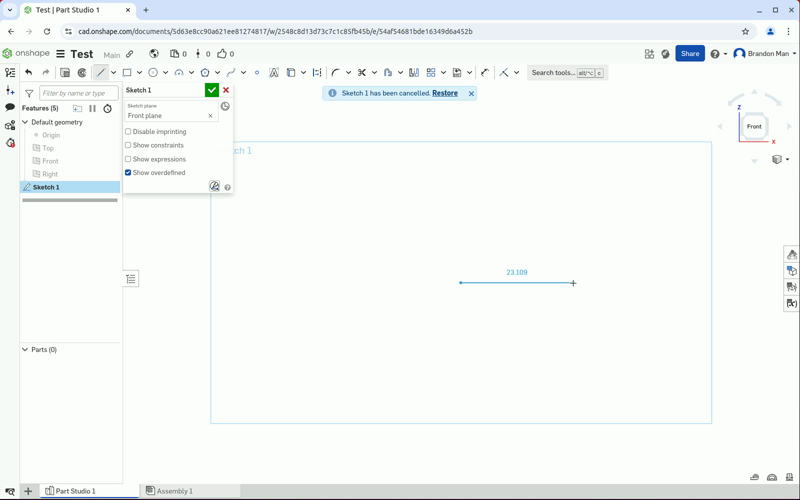
click(573, 282)
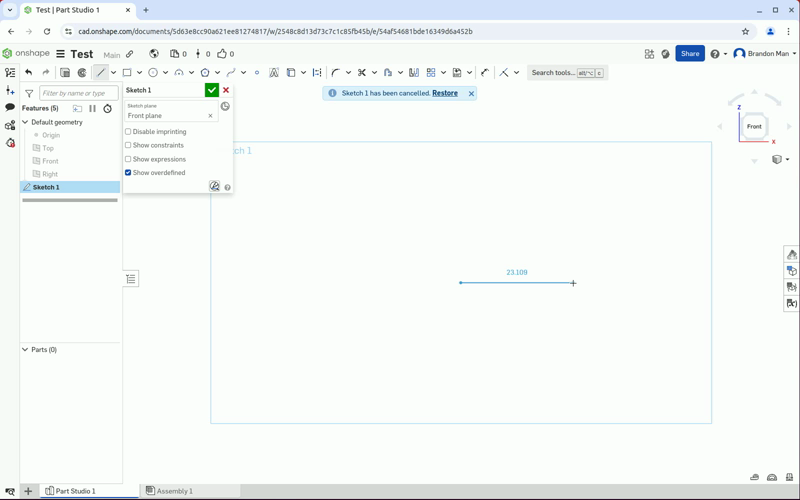
key_up(shift)
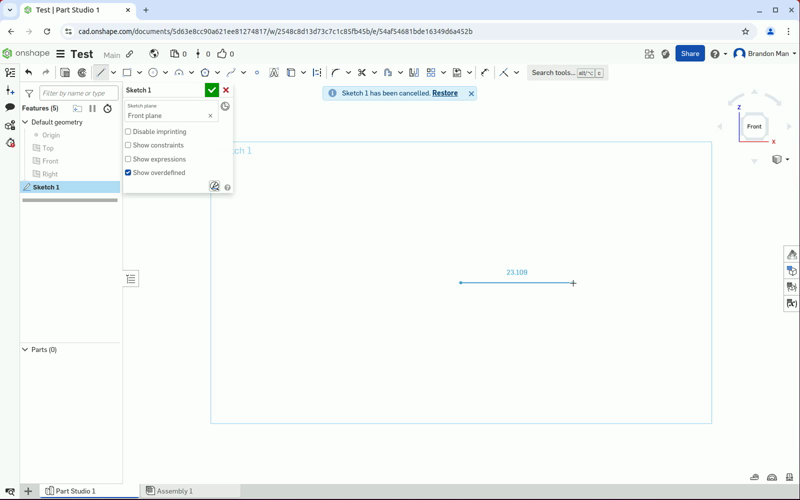
key_down(shift)
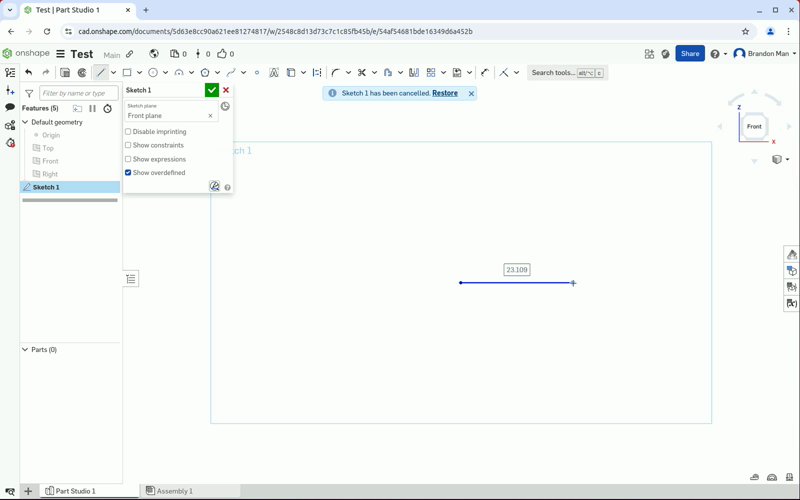
mouse_move(573, 208)
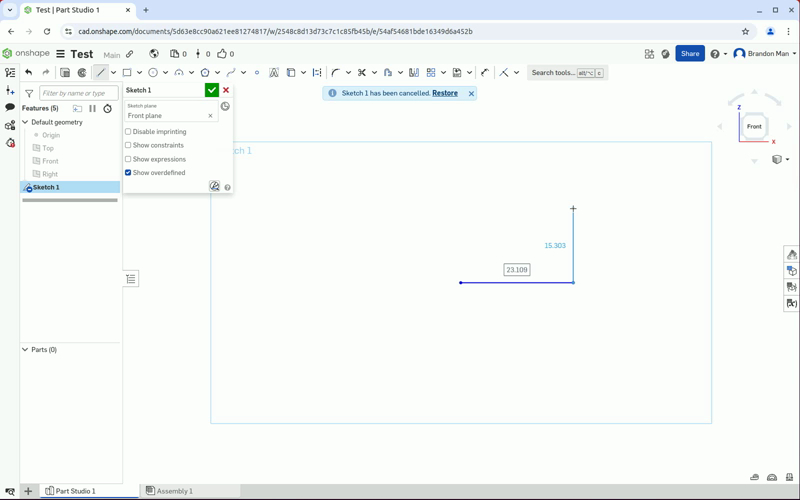
click(573, 208)
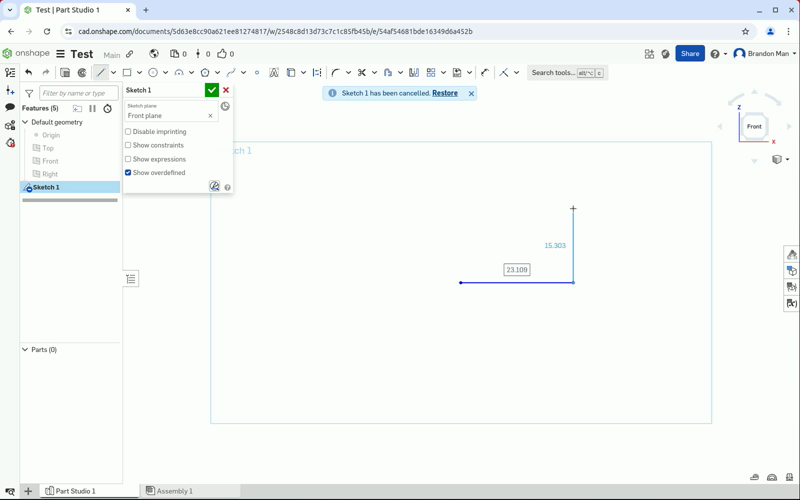
key_up(shift)
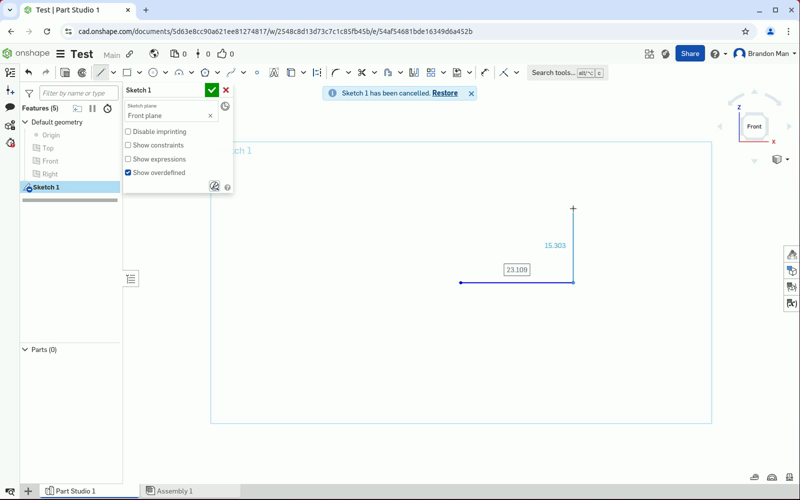
key_down(shift)
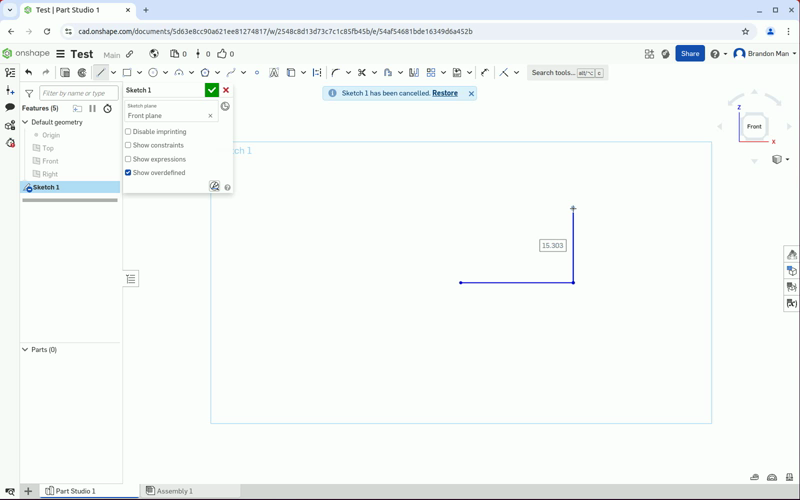
mouse_move(460, 208)
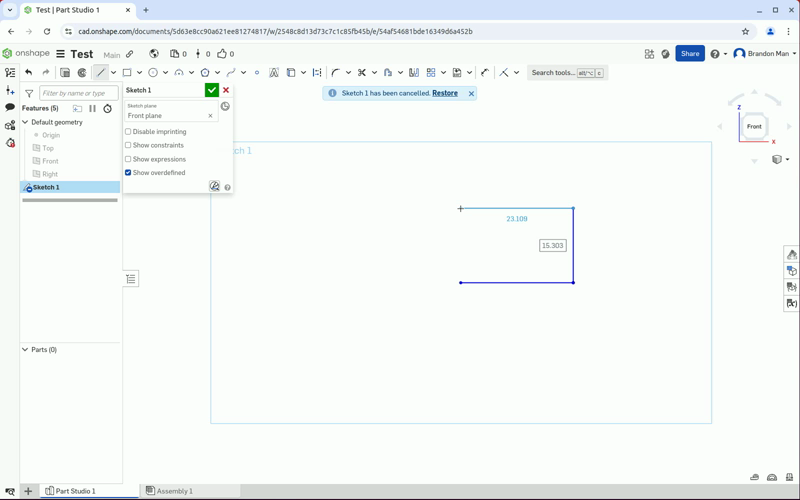
click(460, 208)
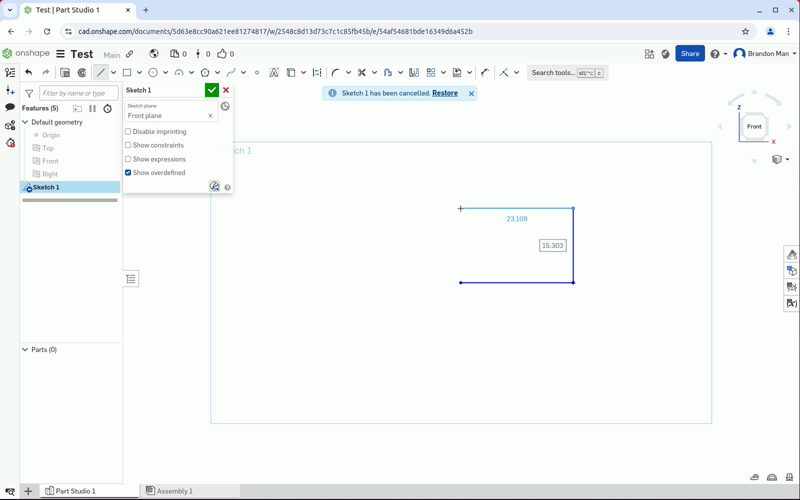
key_up(shift)
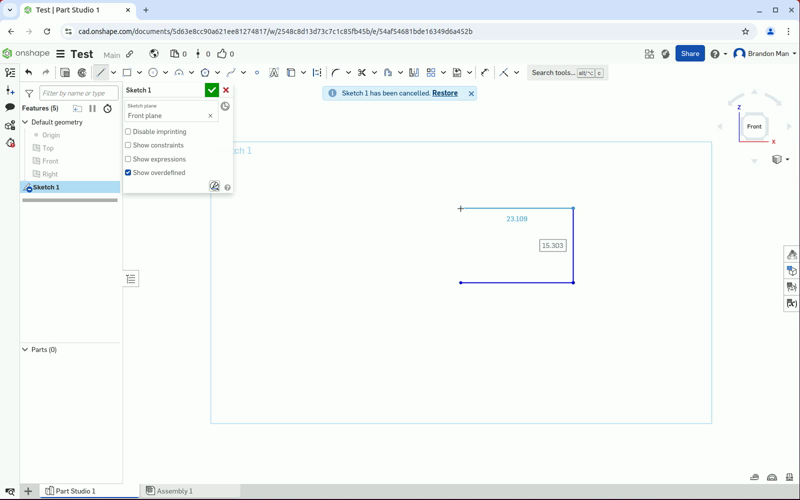
key_down(shift)
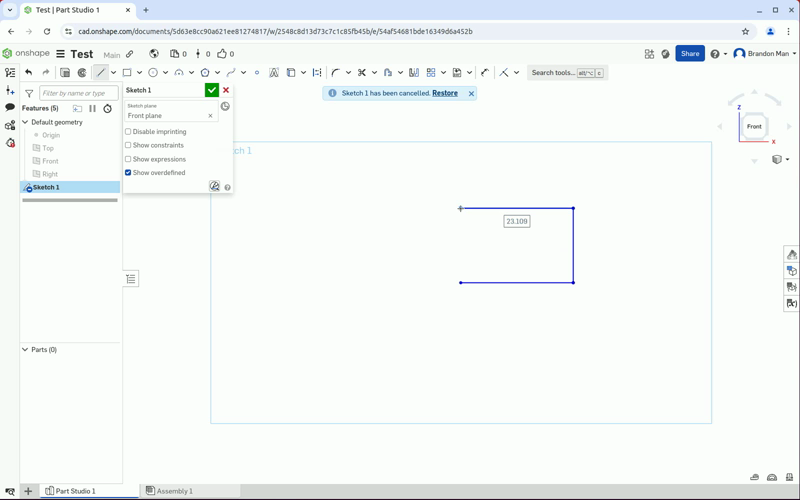
mouse_move(460, 282)
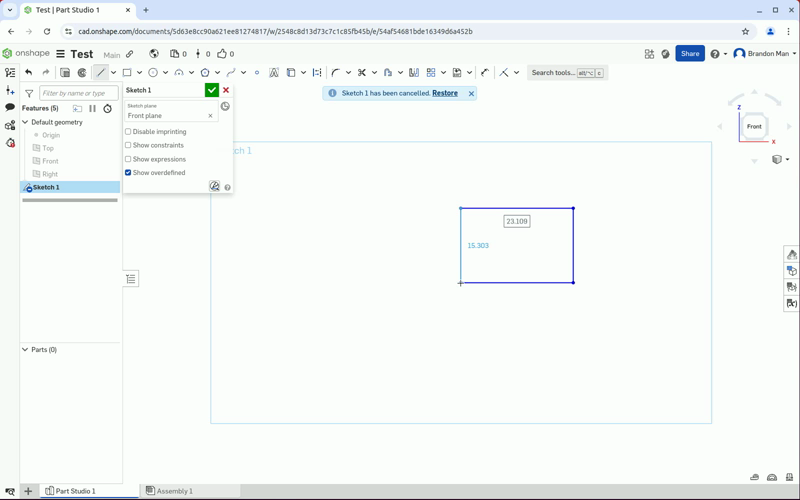
key_up(shift)
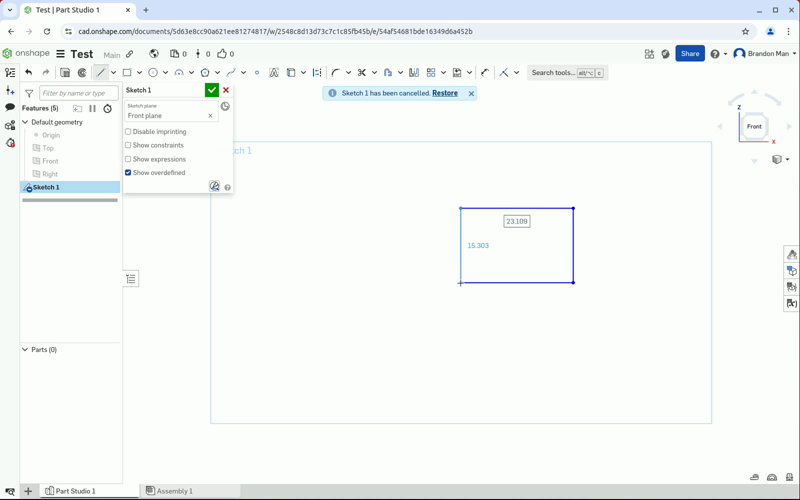
click(460, 282)
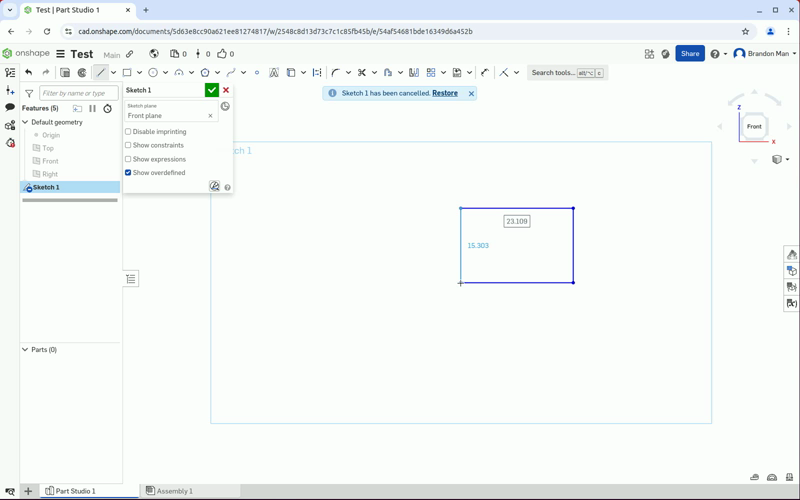
key(esc)
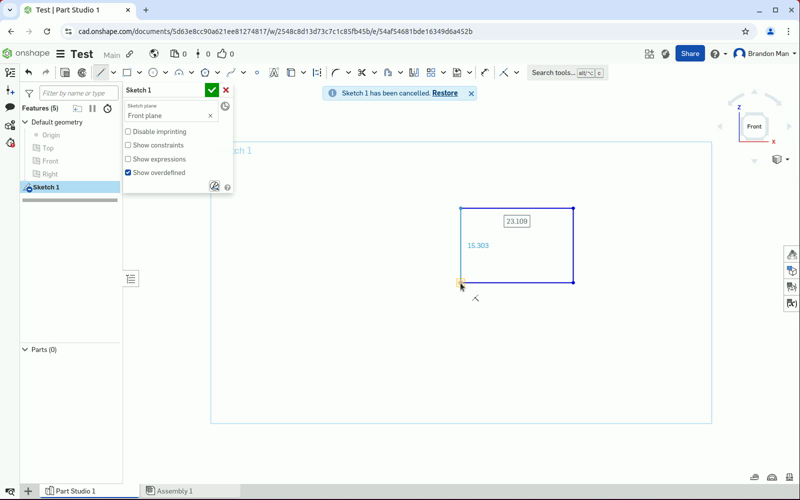
mouse_move(542, 229)
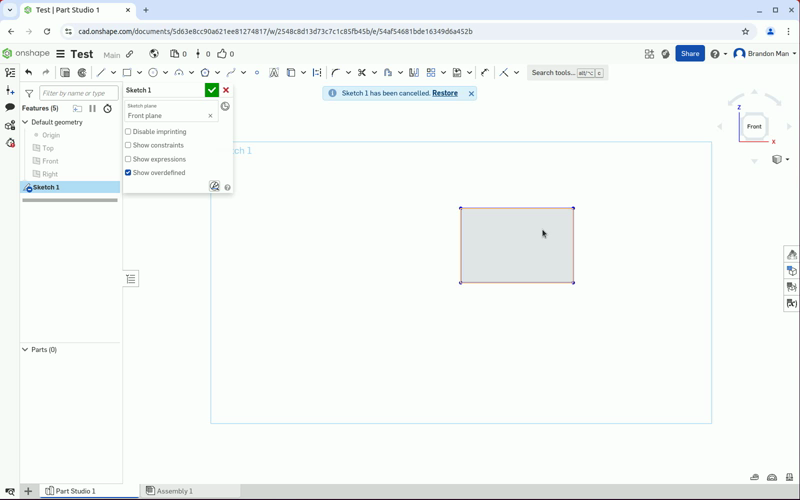
click(542, 229)
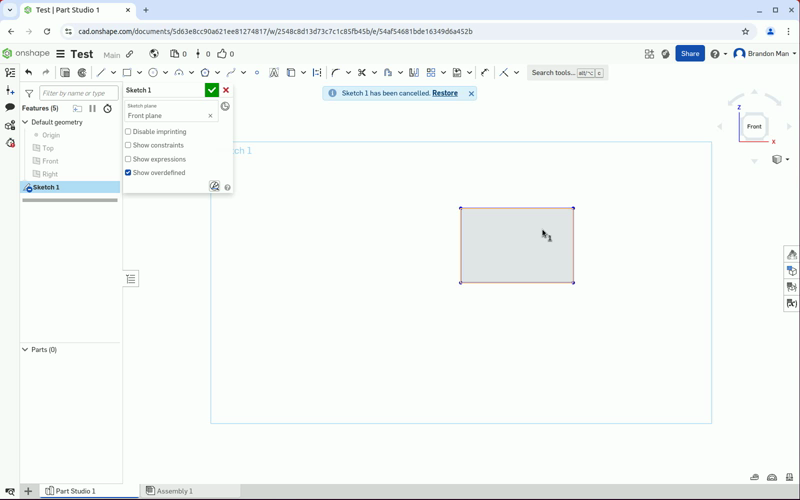
mouse_move(73, 352)
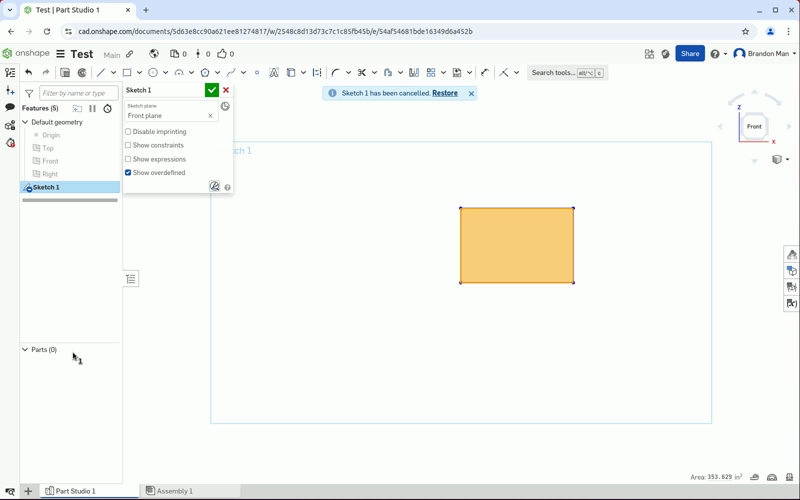
key(shift+y)
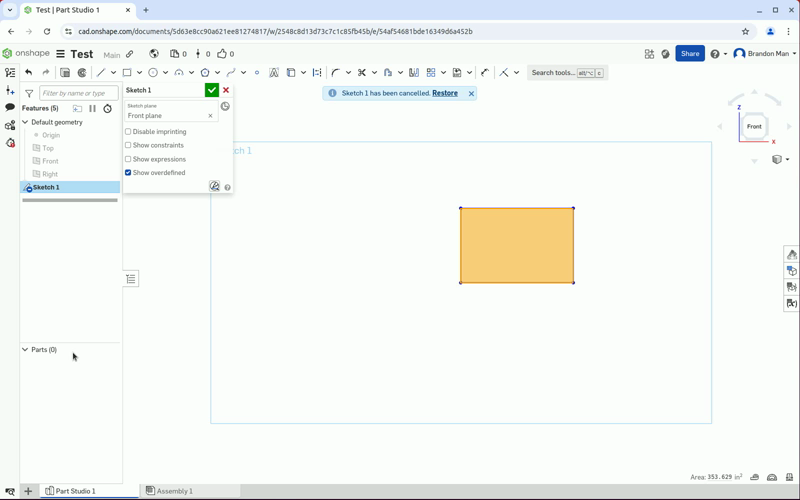
key(shift+e)
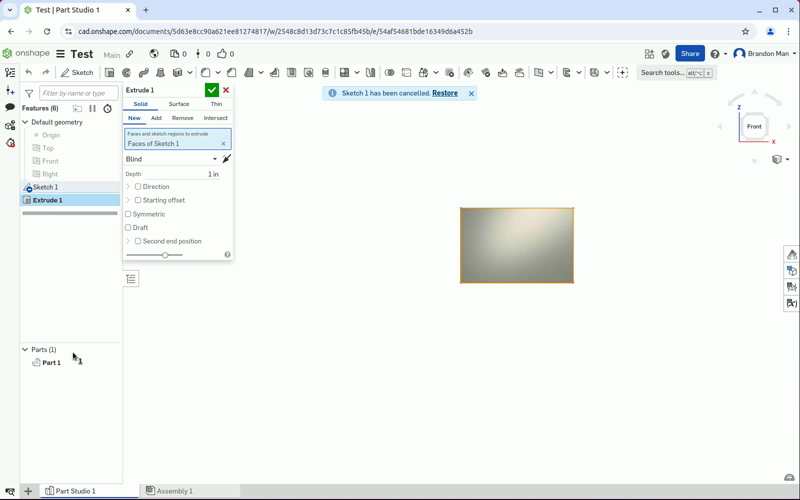
mouse_move(143, 106)
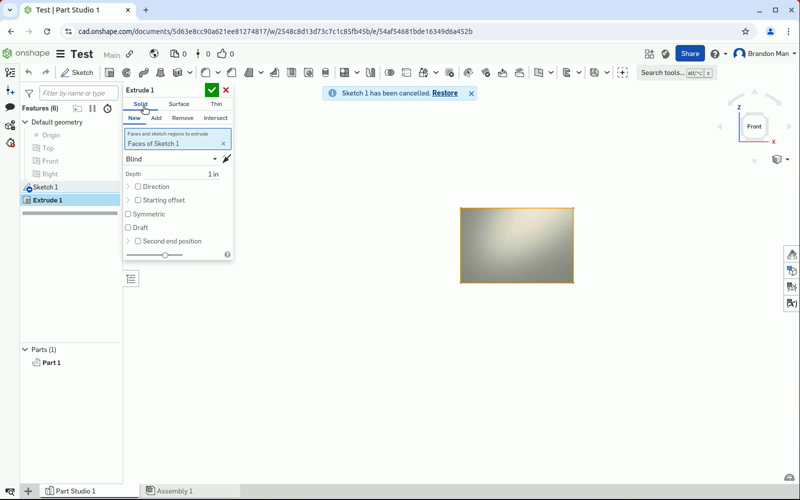
click(143, 106)
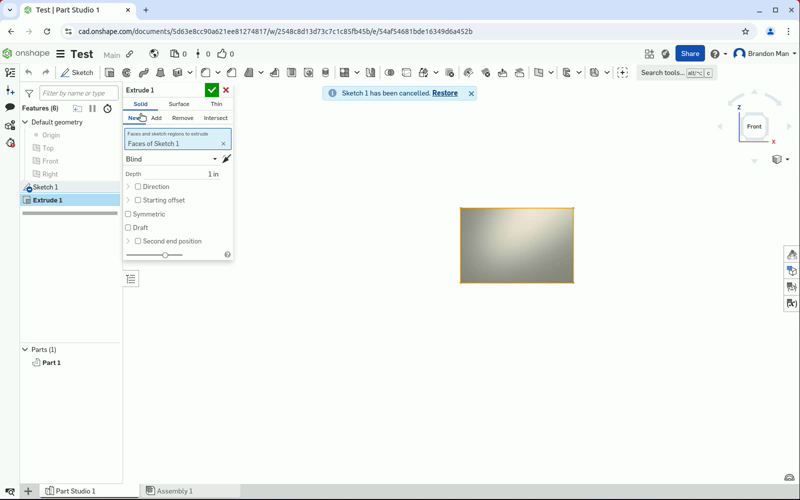
mouse_move(137, 120)
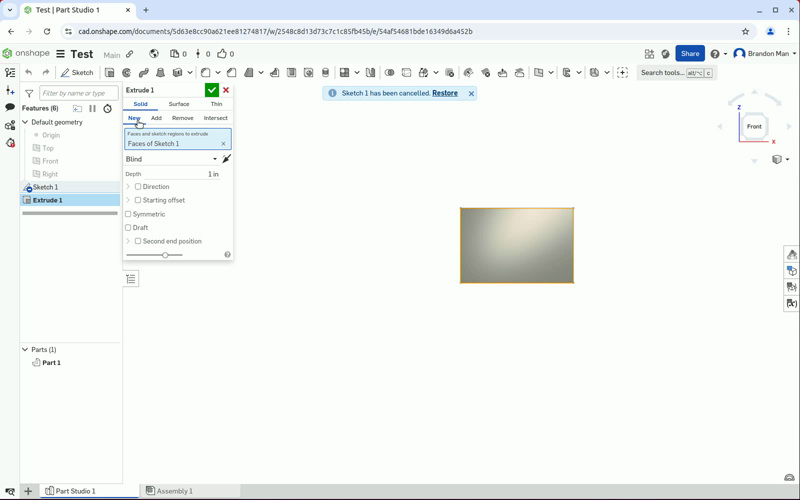
click(137, 120)
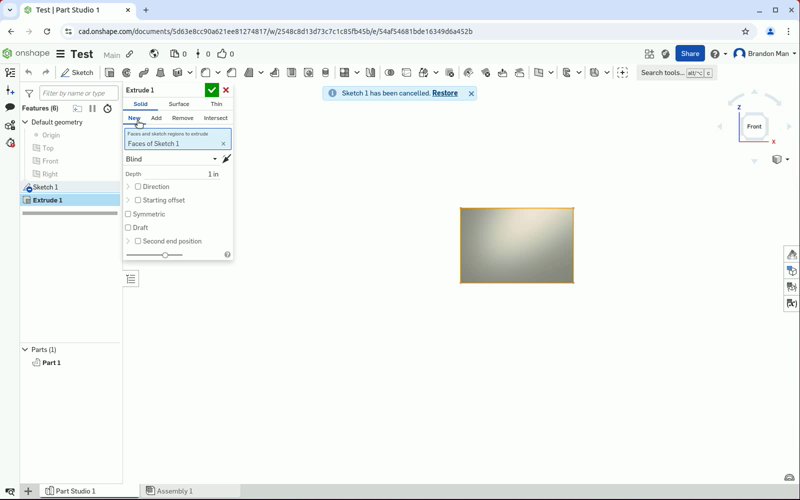
key(tab, 4)
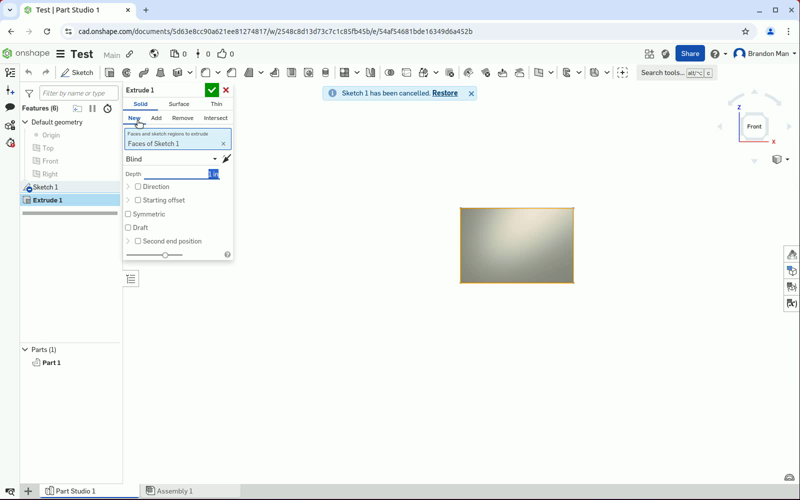
text(-15.405)
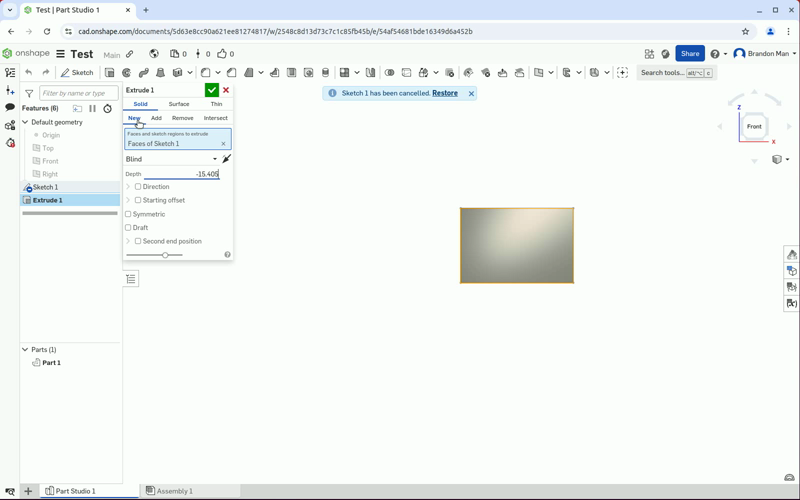
key(enter)
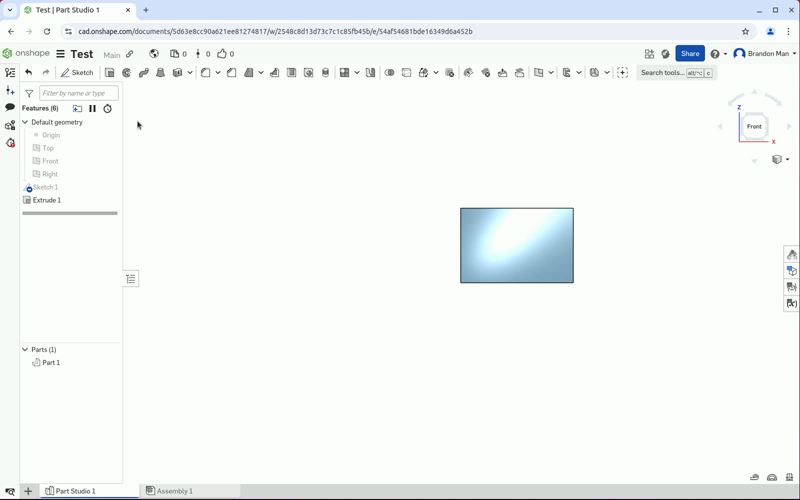
key(shift+h)
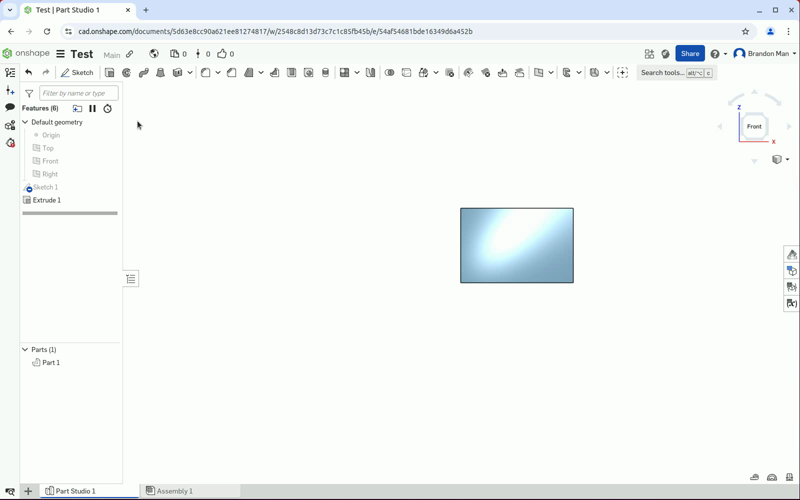
key(shift+h)
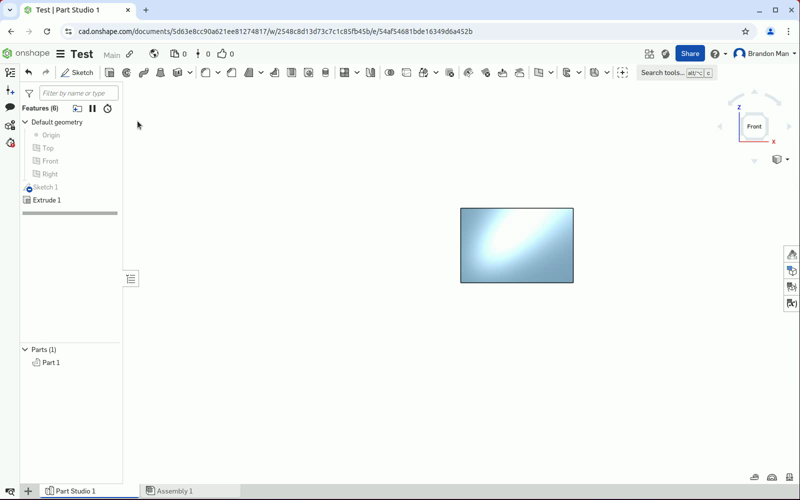
mouse_move(73, 189)
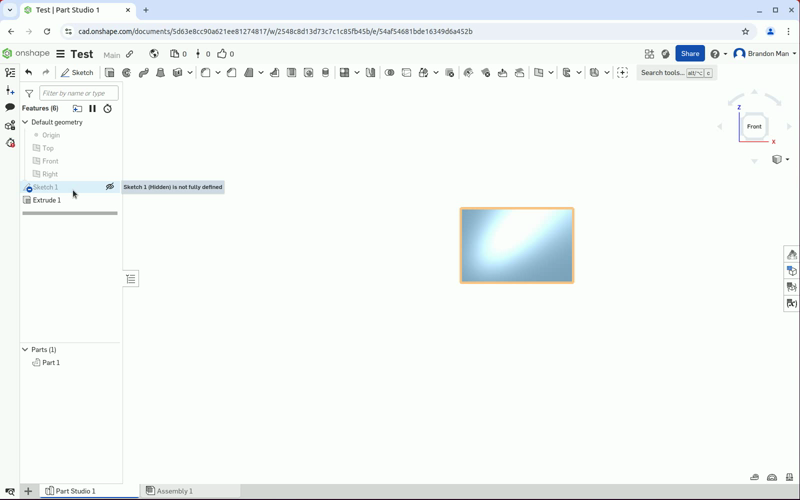
click(73, 189)
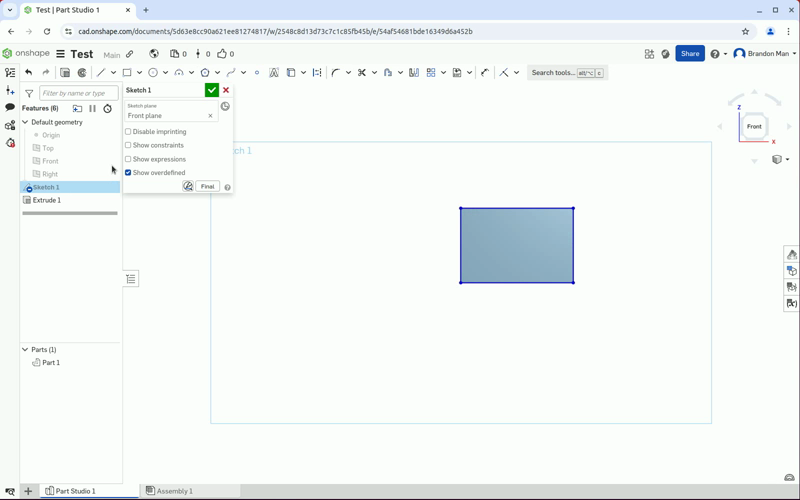
mouse_move(229, 92)
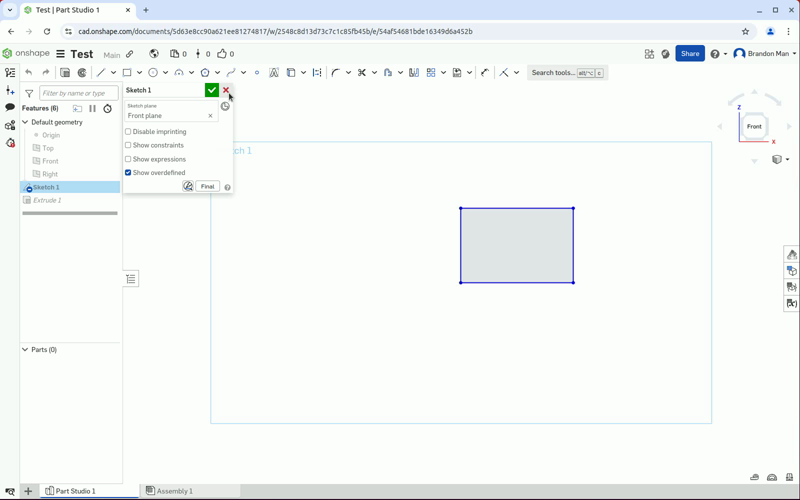
click(229, 92)
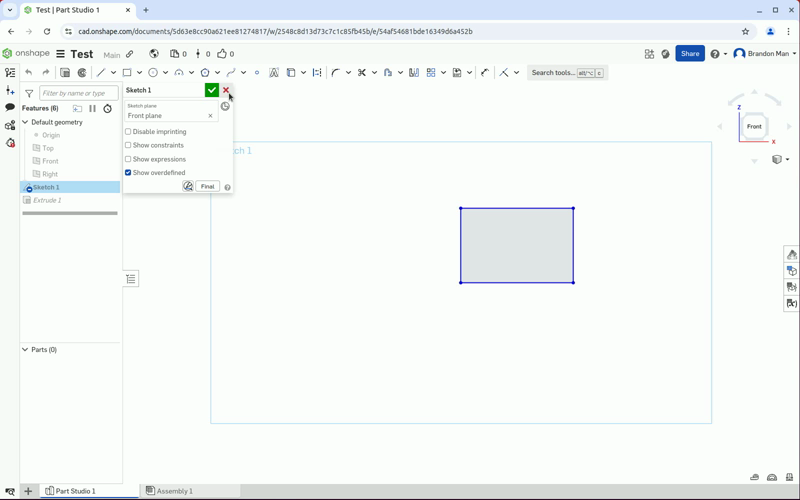
key(shift+s)
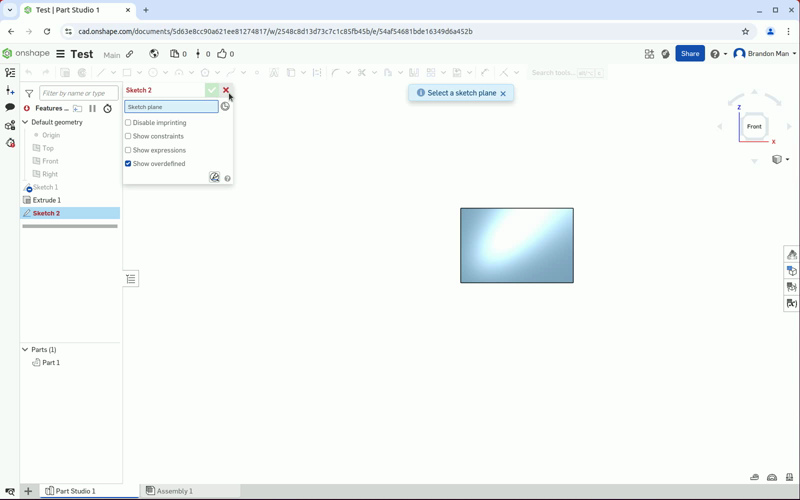
mouse_move(73, 163)
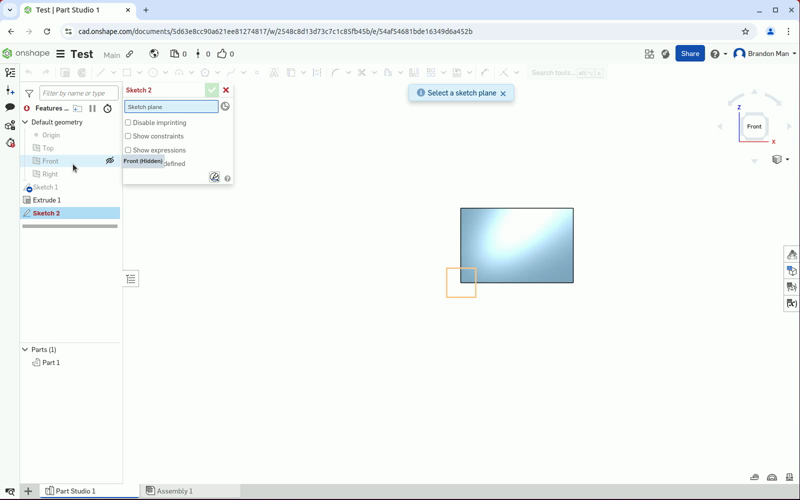
click(73, 163)
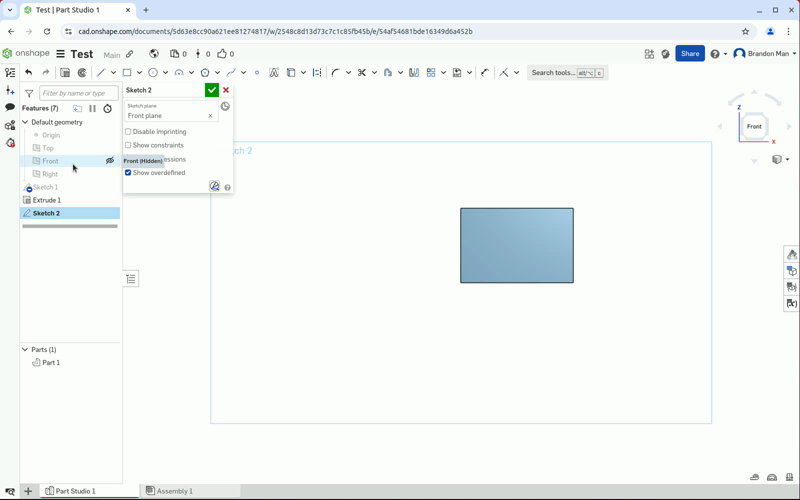
mouse_move(73, 352)
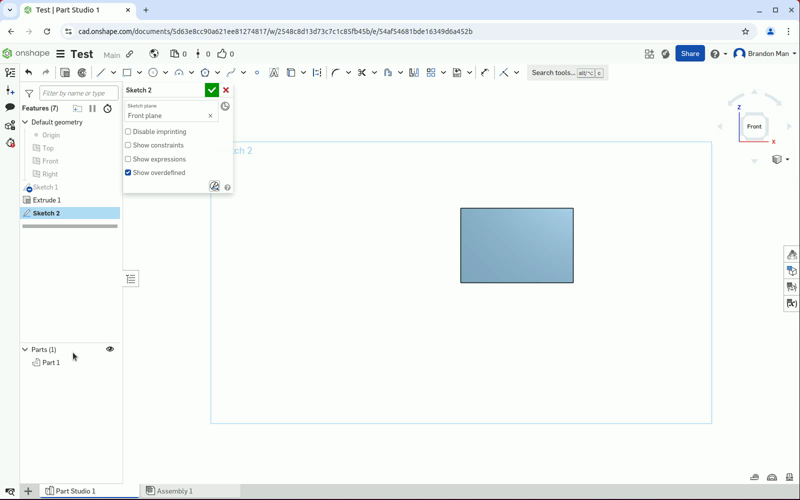
key(y)
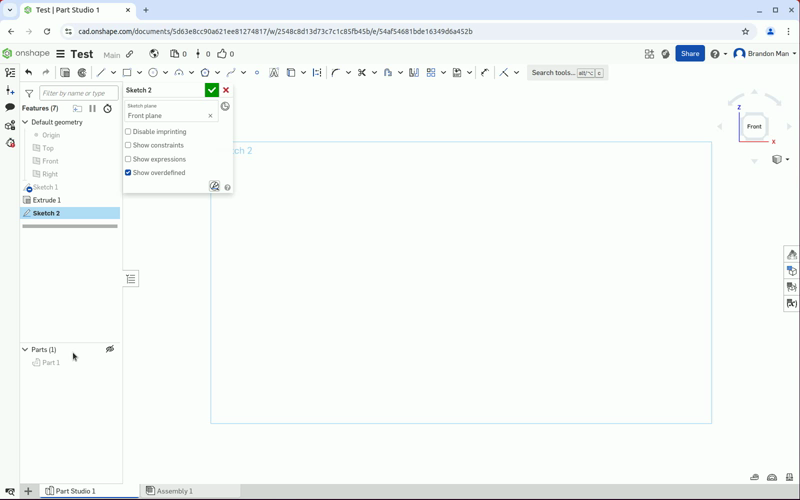
key(l)
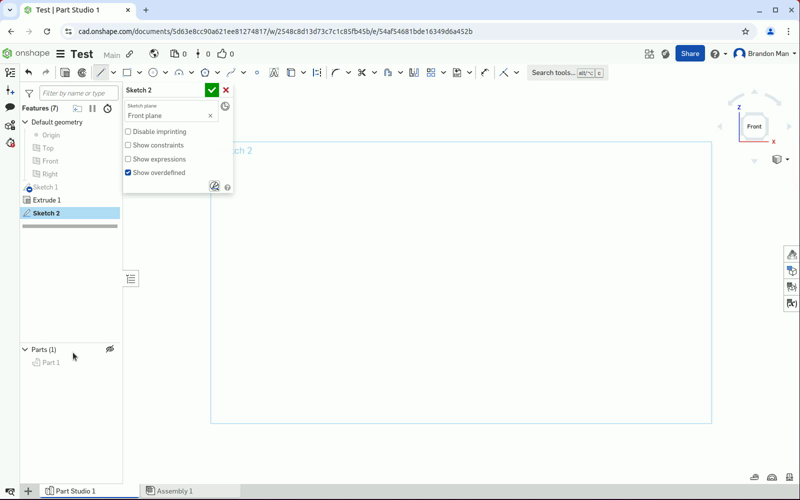
key_down(shift)
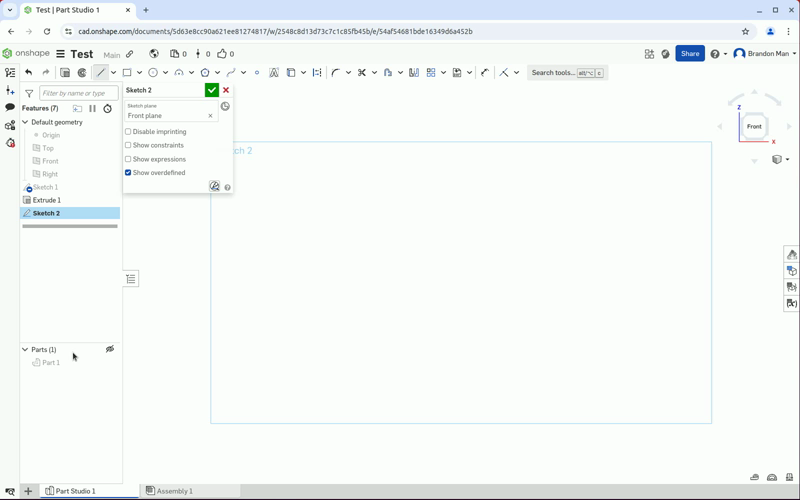
mouse_move(516, 207)
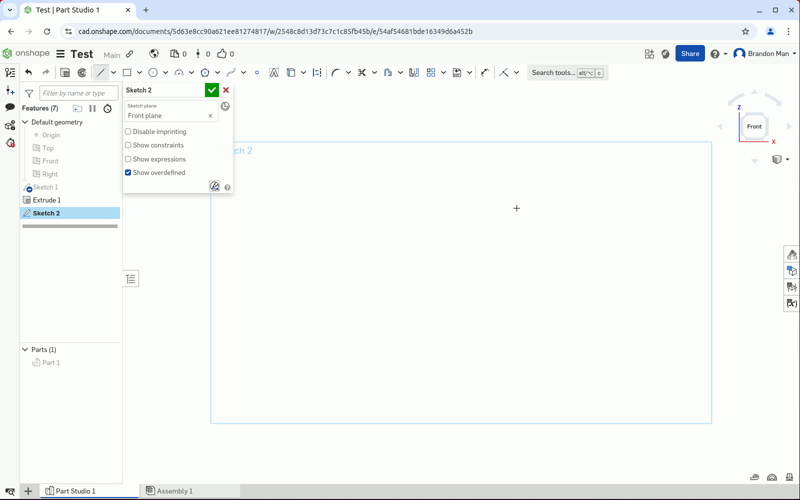
click(516, 207)
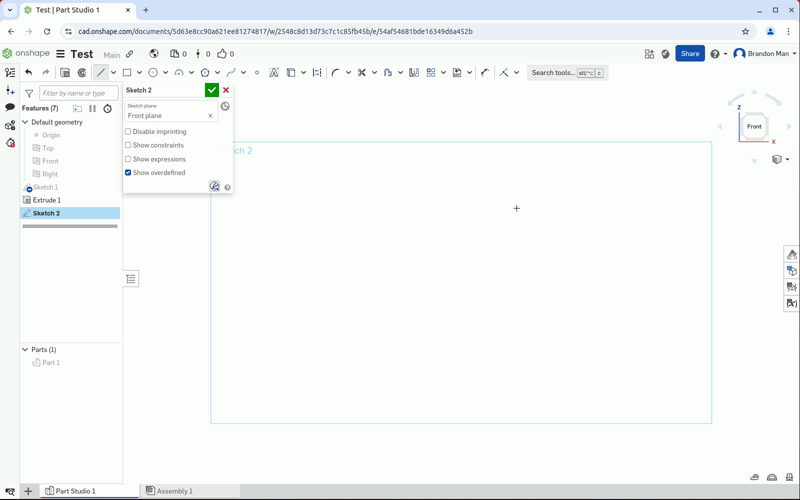
key_up(shift)
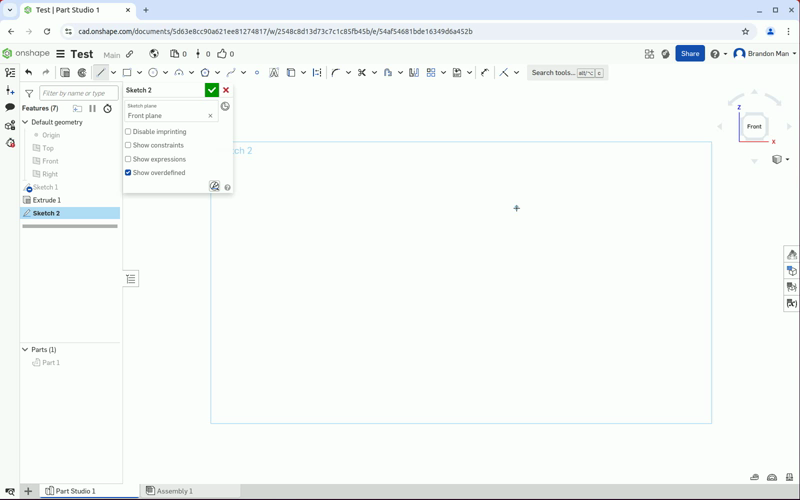
key_down(shift)
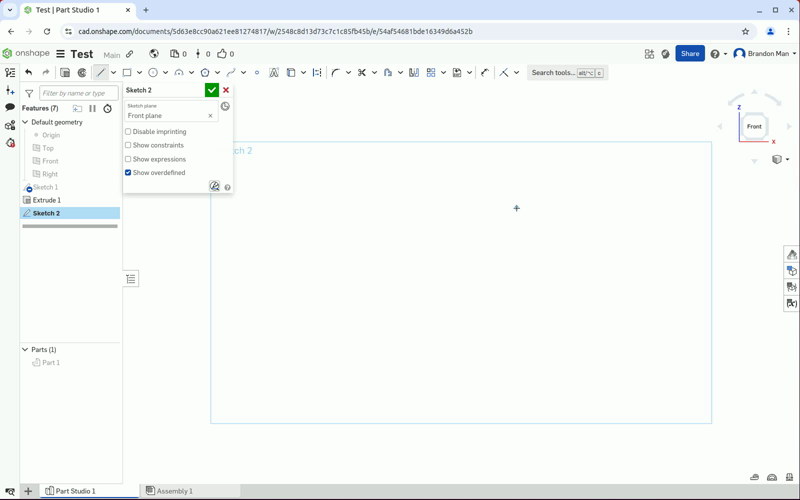
mouse_move(573, 264)
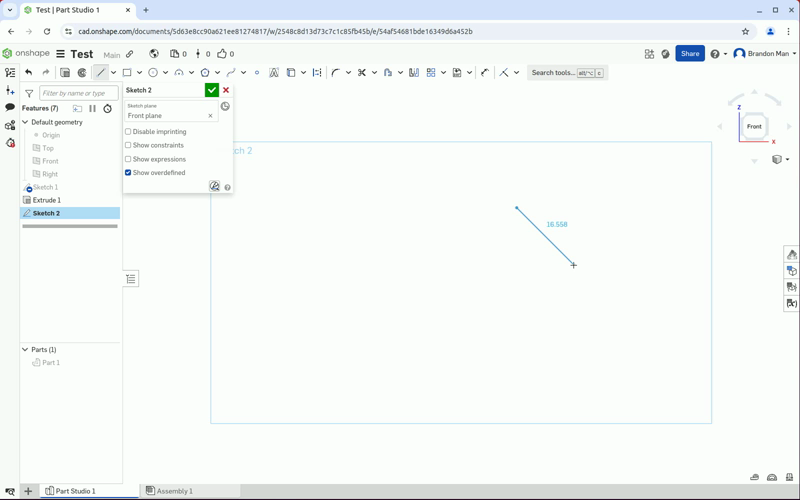
click(573, 264)
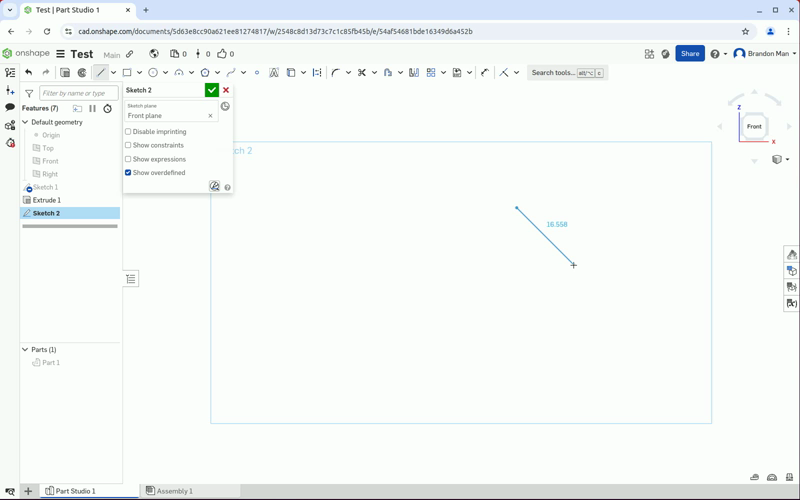
key_up(shift)
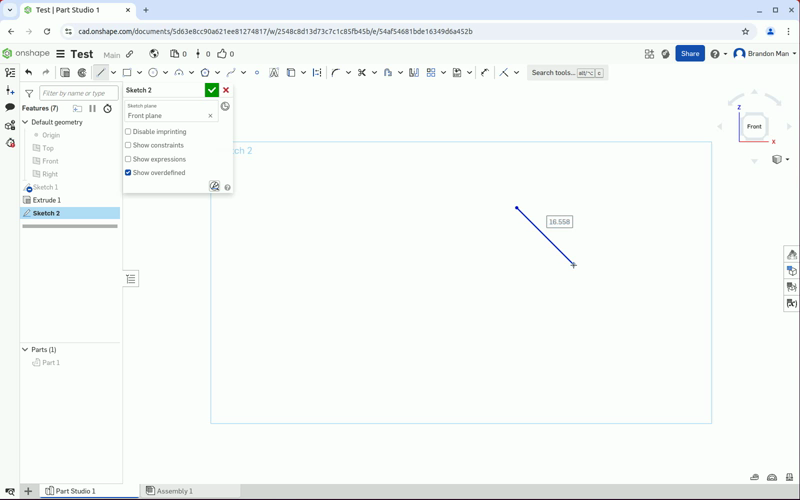
key_down(shift)
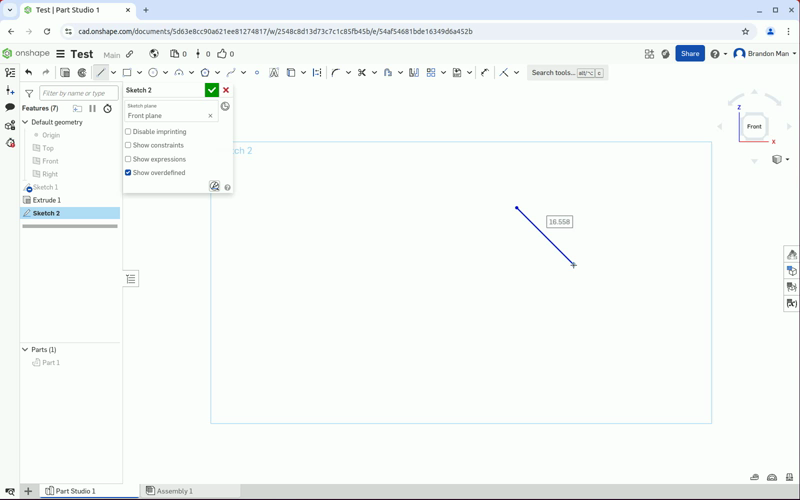
mouse_move(589, 264)
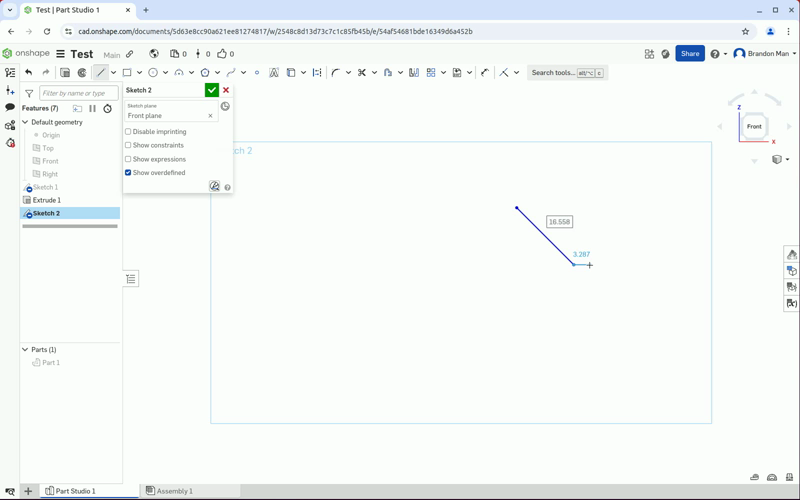
mouse_move(573, 207)
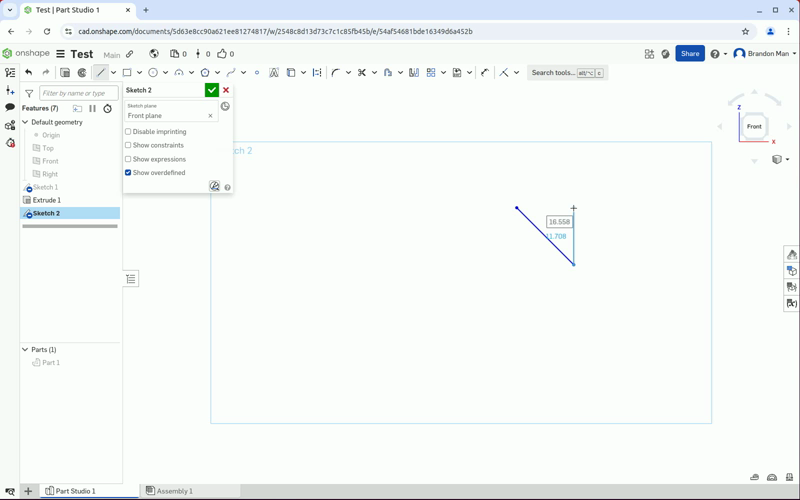
click(573, 207)
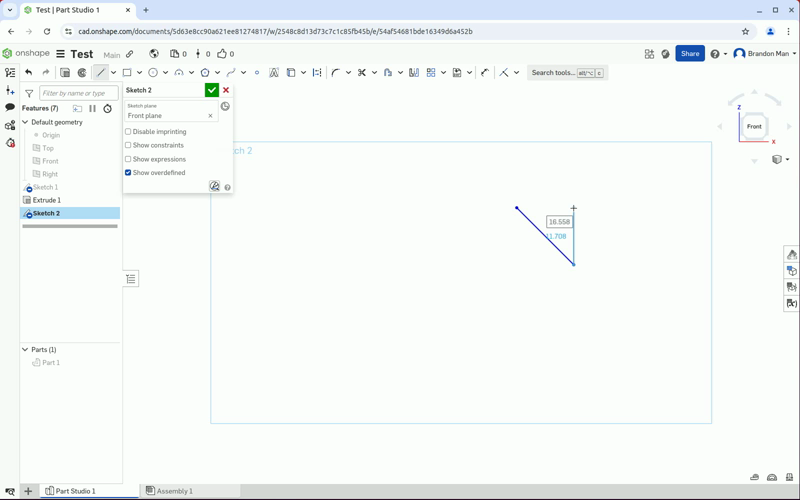
key_up(shift)
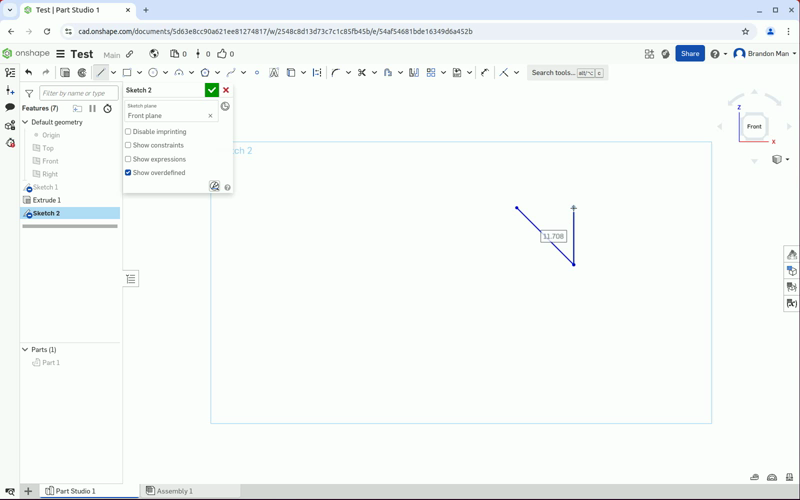
mouse_move(589, 207)
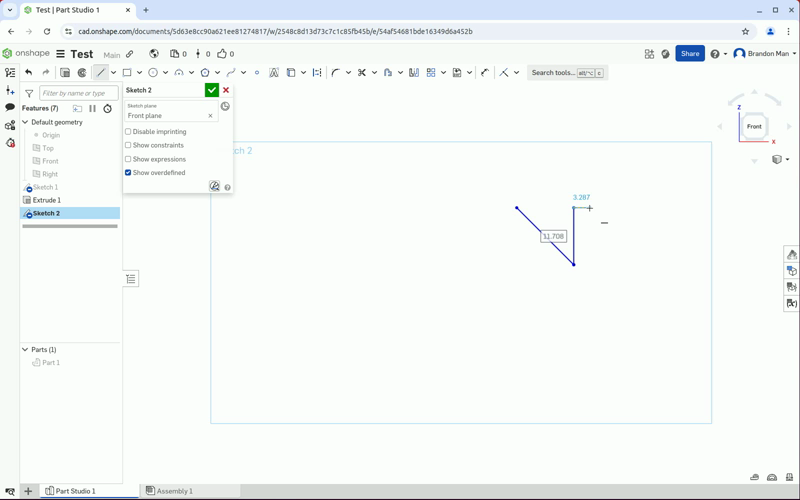
key_down(shift)
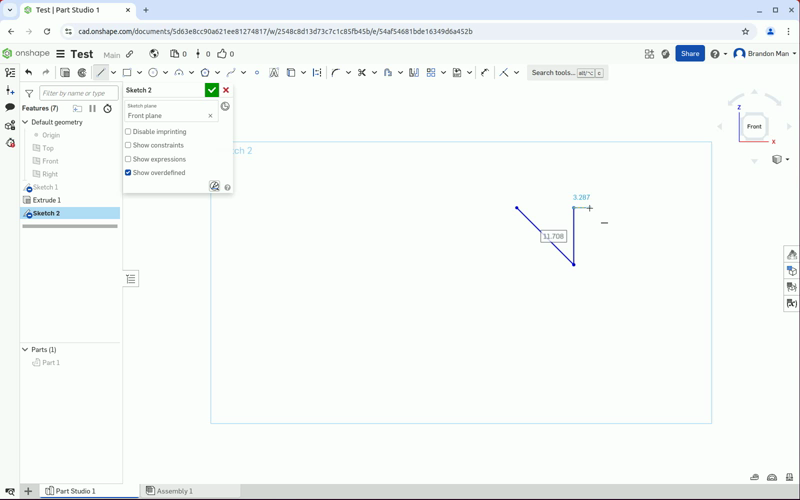
mouse_move(516, 207)
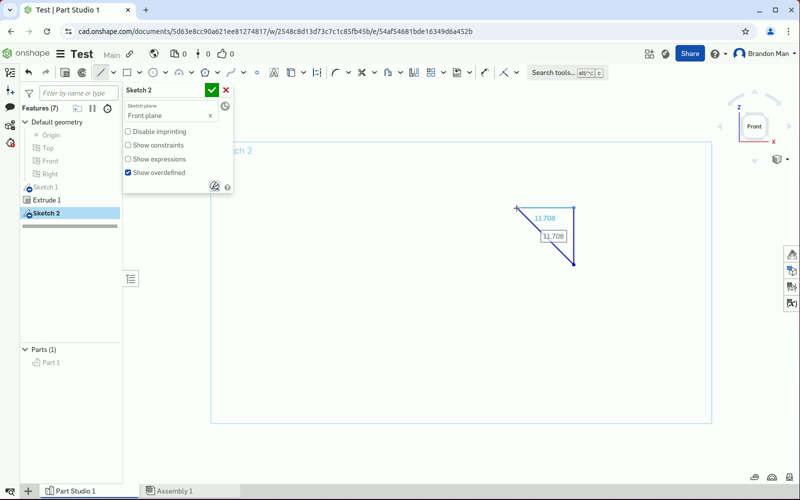
key_up(shift)
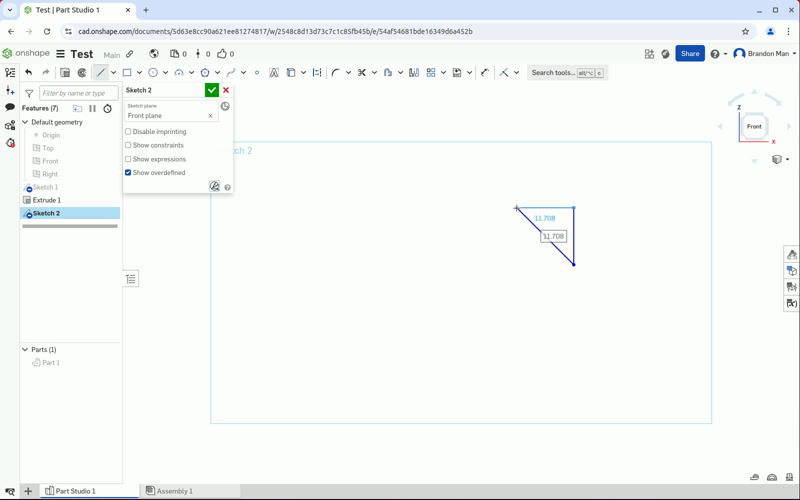
click(516, 207)
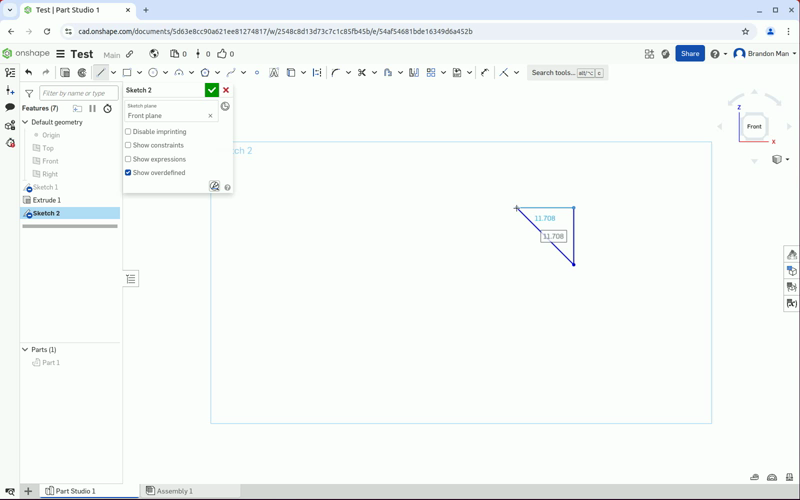
key(esc)
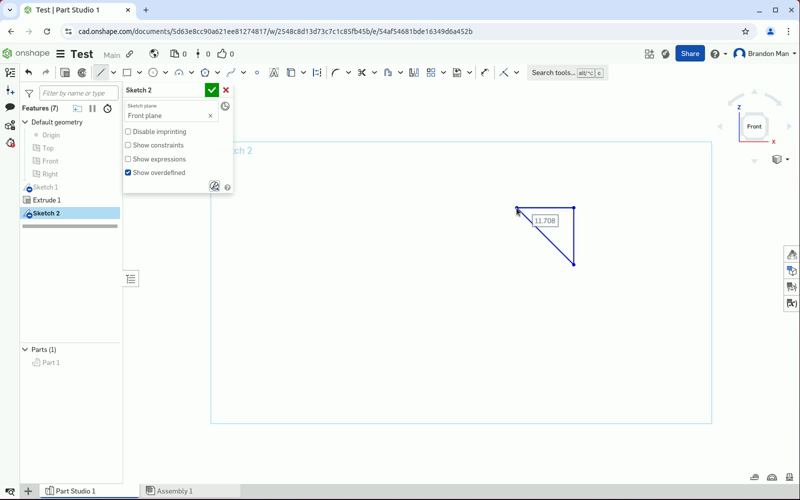
mouse_move(569, 255)
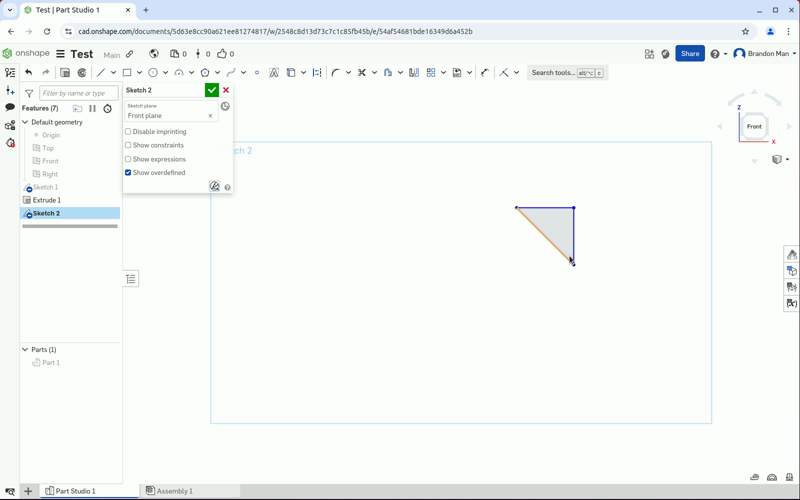
scroll(6)
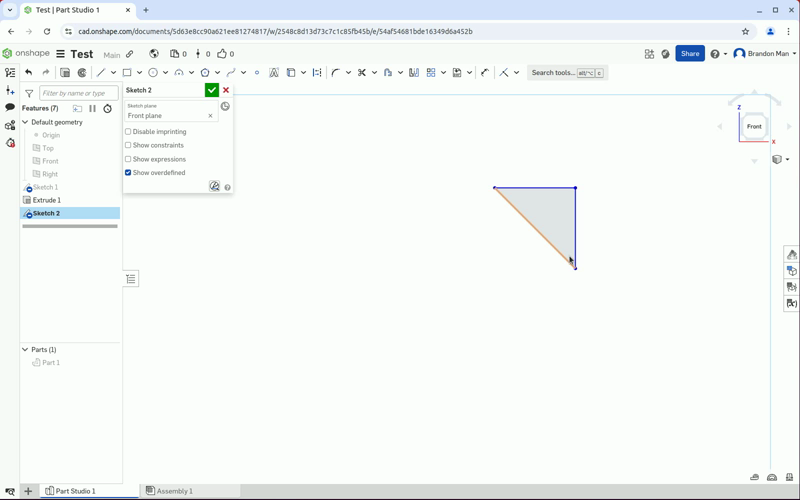
scroll(6)
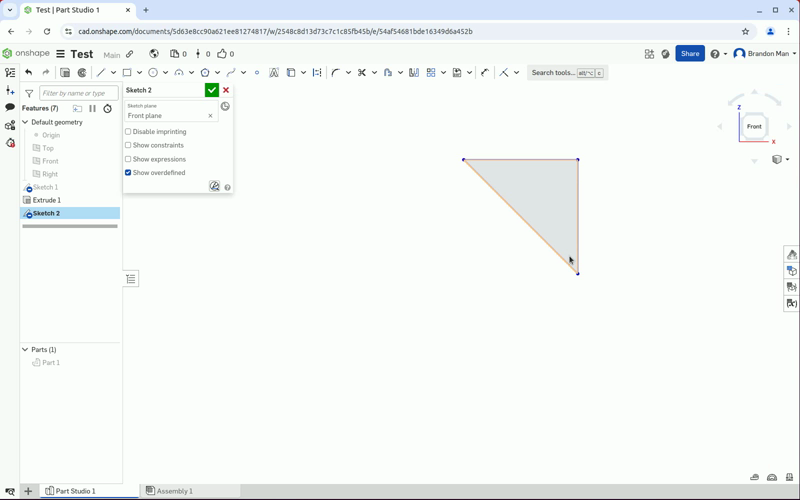
scroll(6)
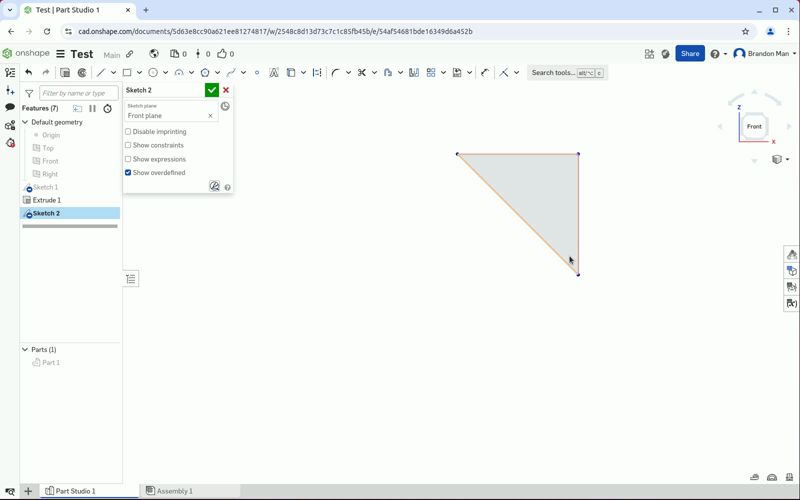
scroll(6)
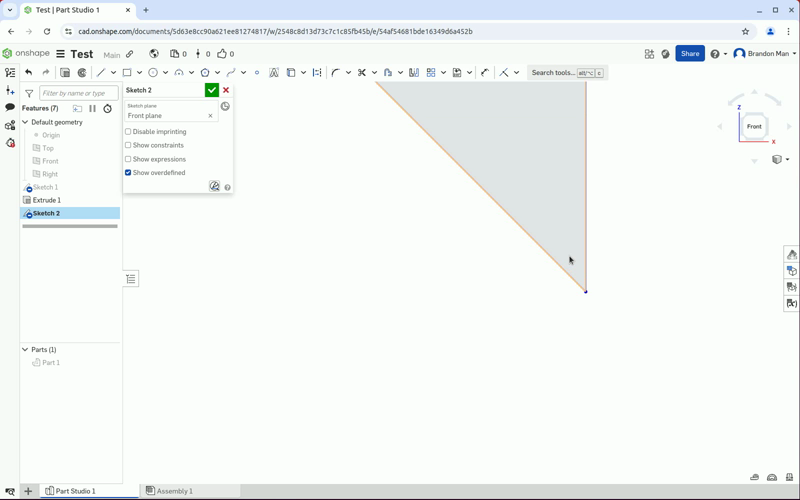
scroll(6)
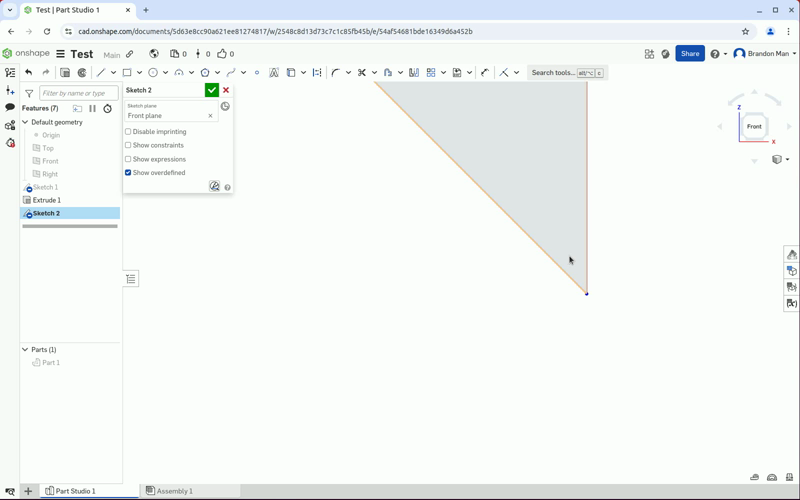
scroll(6)
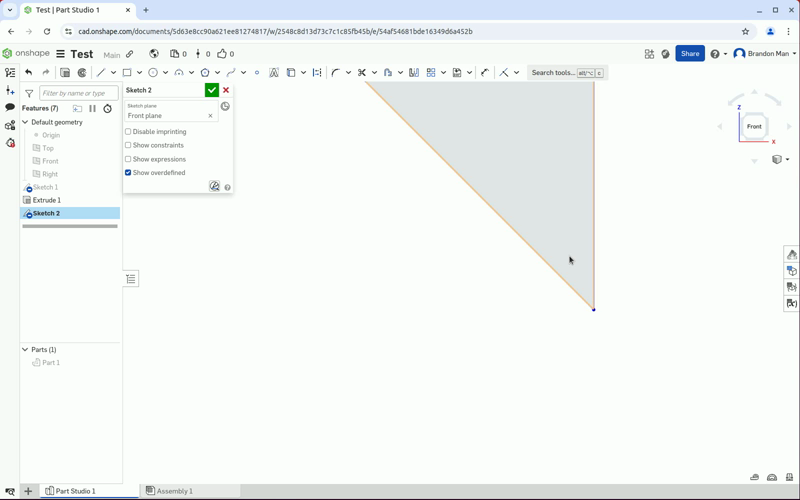
scroll(6)
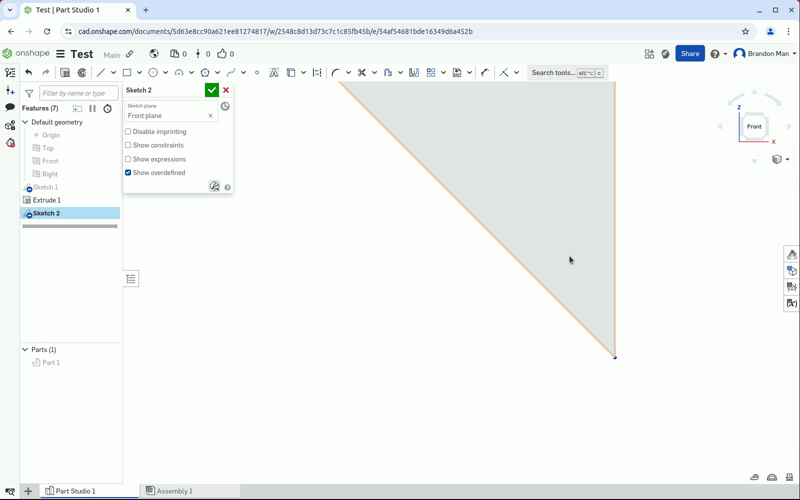
click(569, 255)
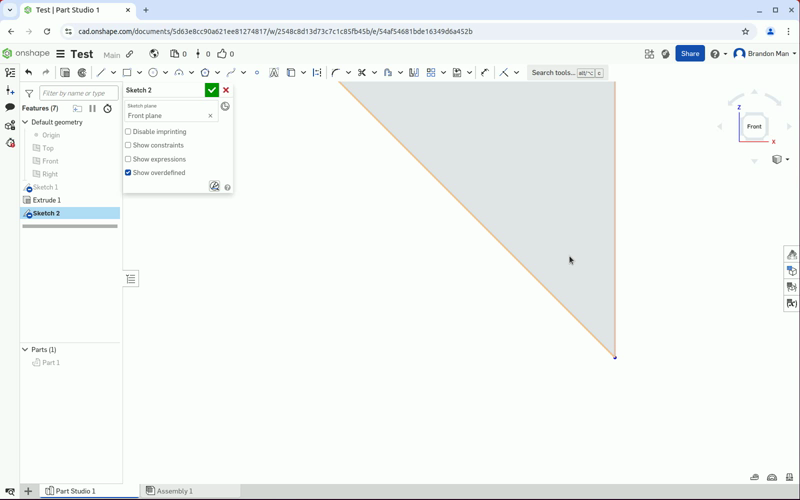
scroll(-6)
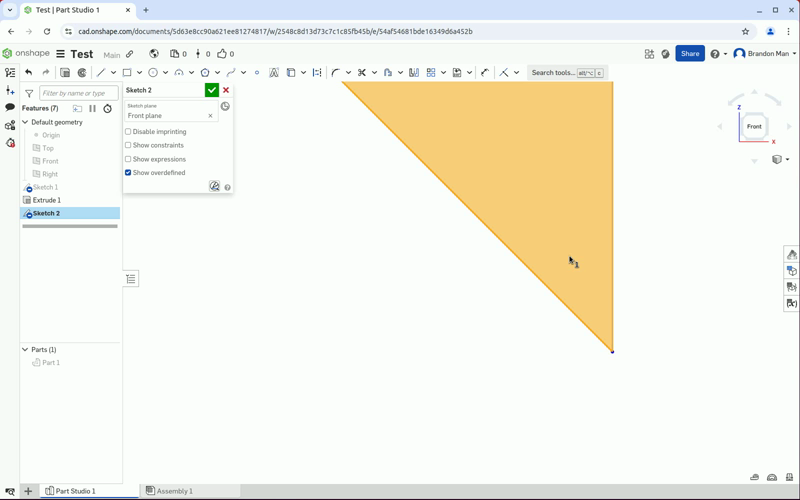
scroll(-6)
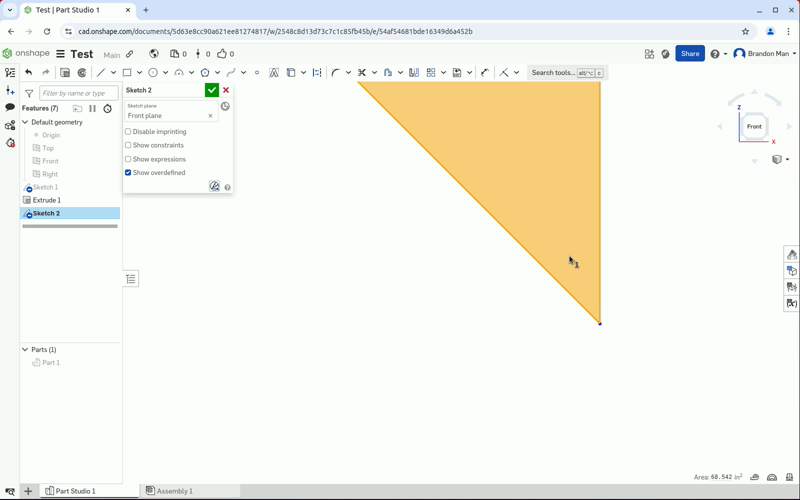
scroll(-6)
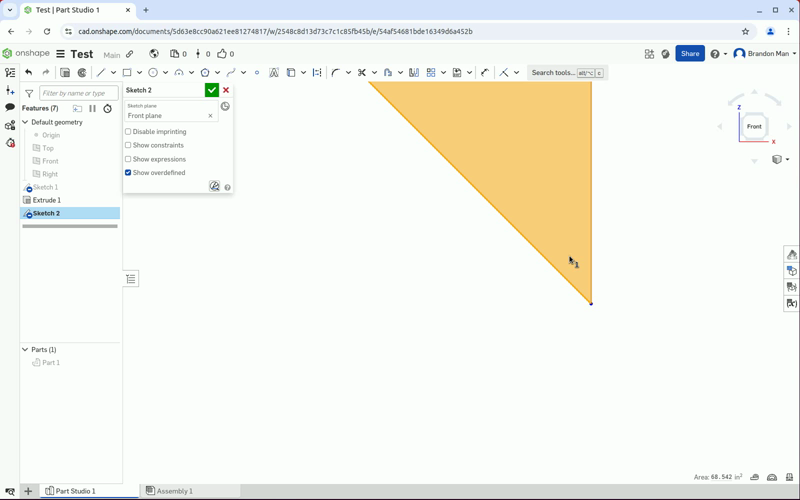
scroll(-6)
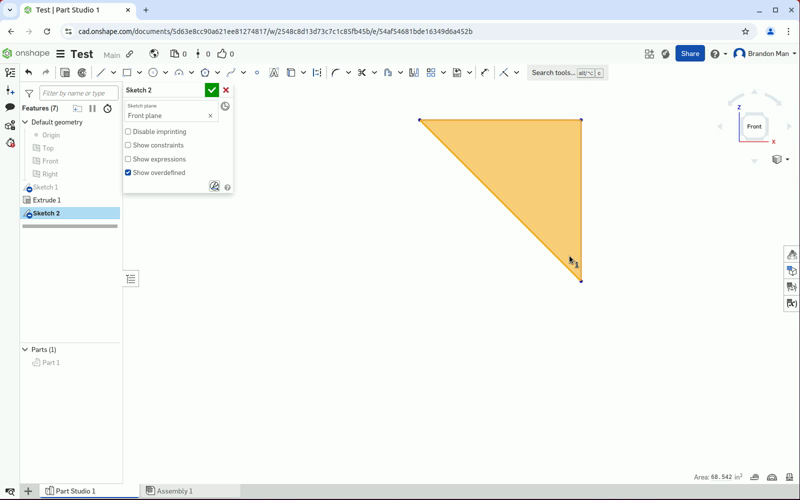
scroll(-6)
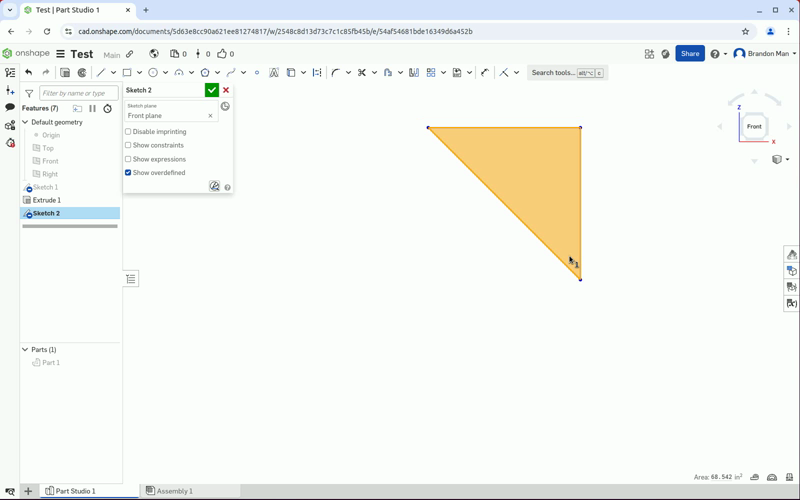
scroll(-6)
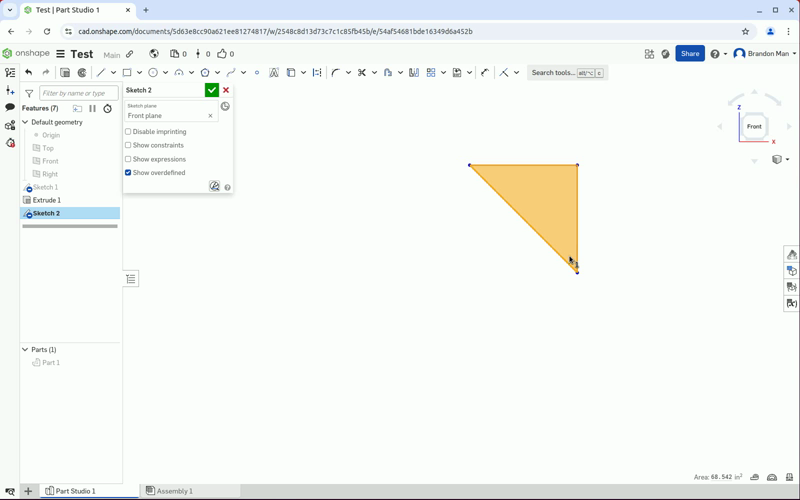
scroll(-6)
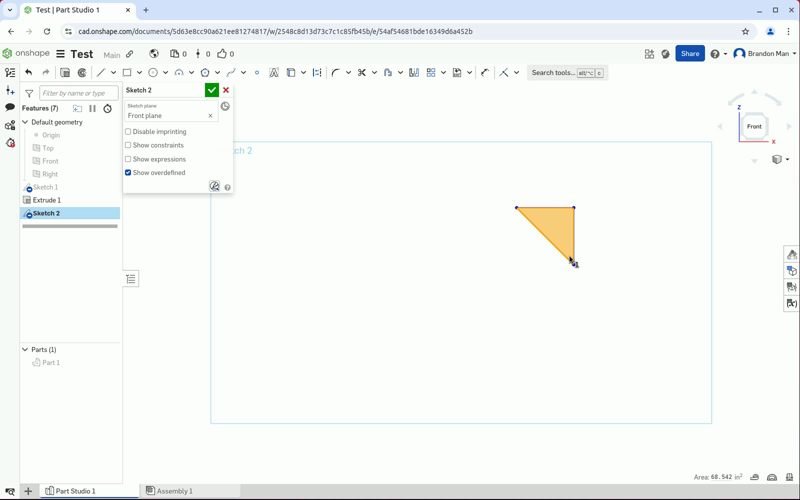
mouse_move(73, 352)
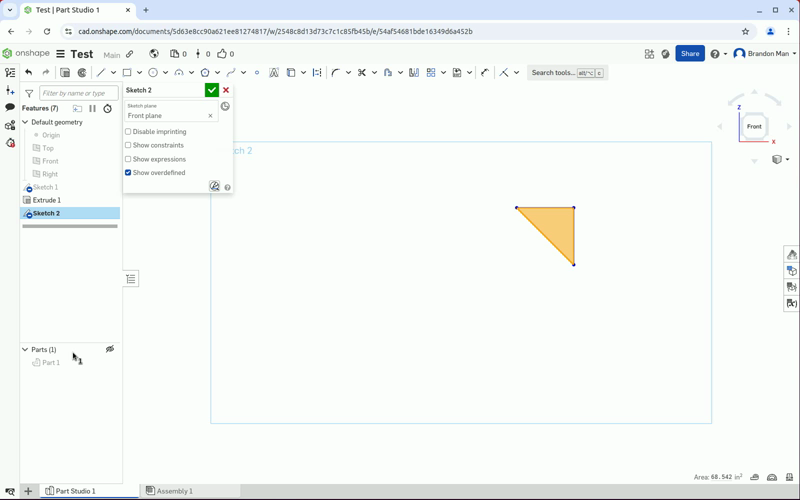
key(shift+y)
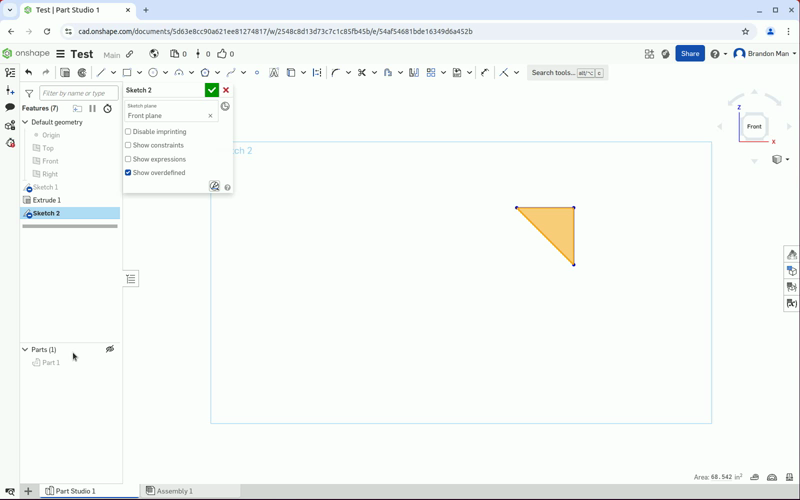
key(shift+e)
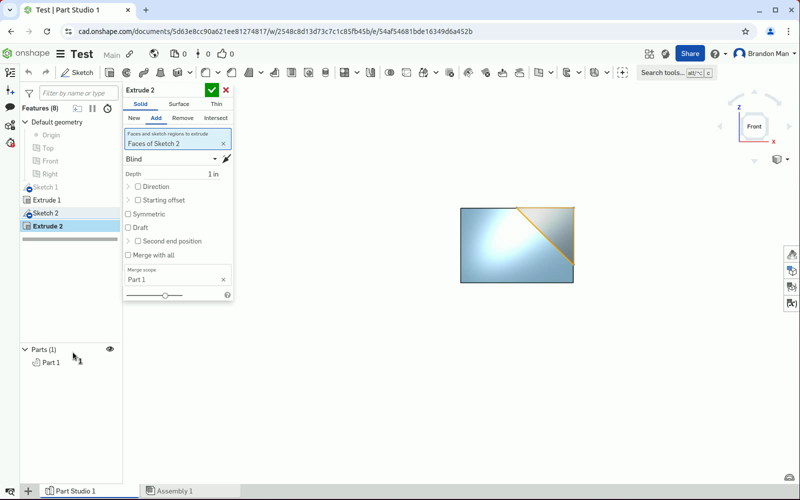
mouse_move(143, 106)
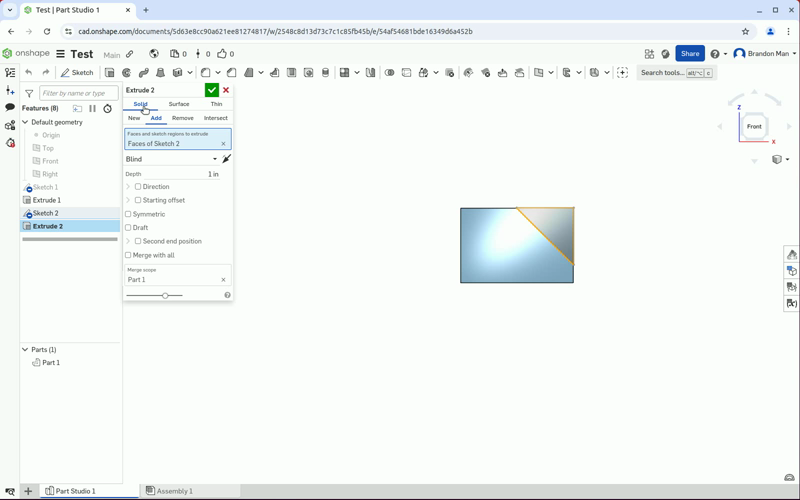
click(143, 106)
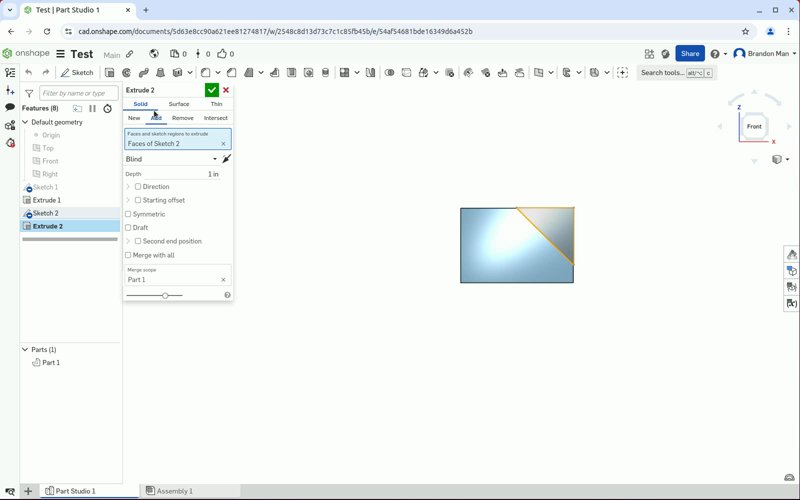
mouse_move(186, 120)
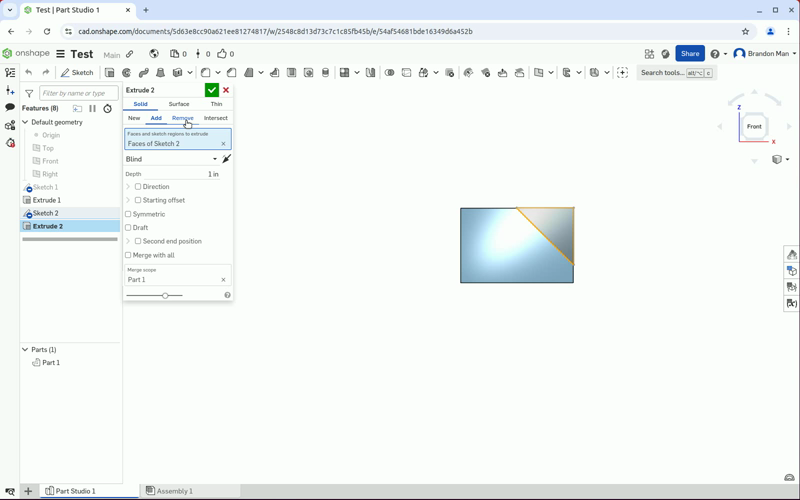
click(186, 120)
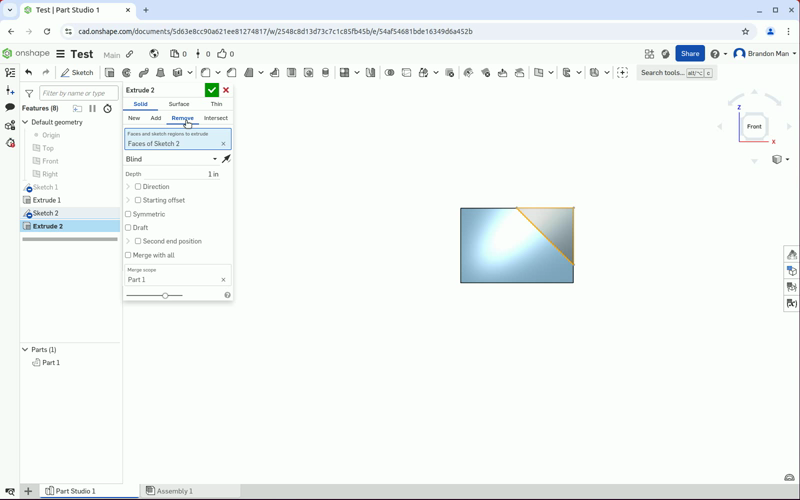
key(tab, 4)
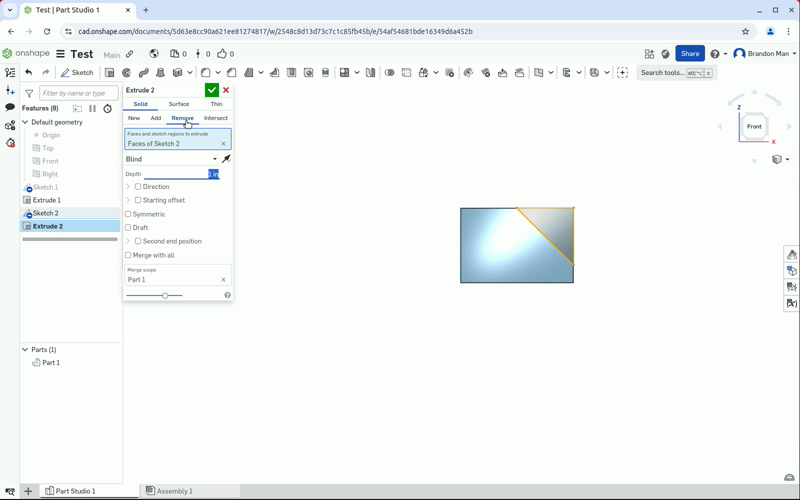
text(11.554)
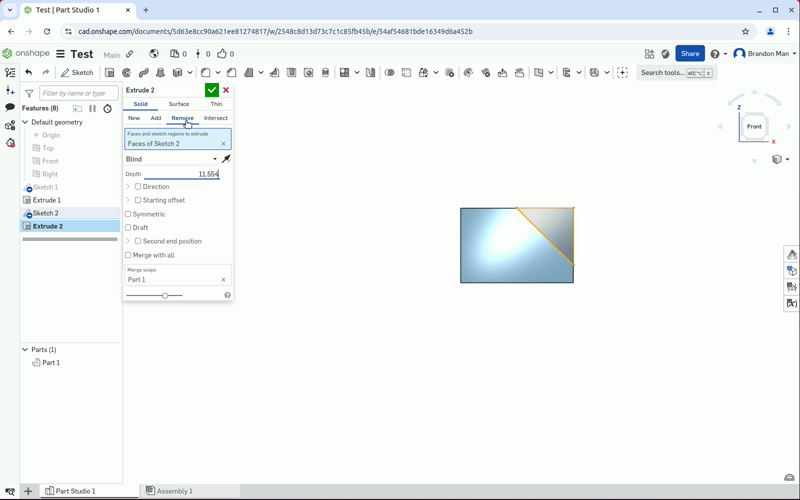
key(tab, 3)
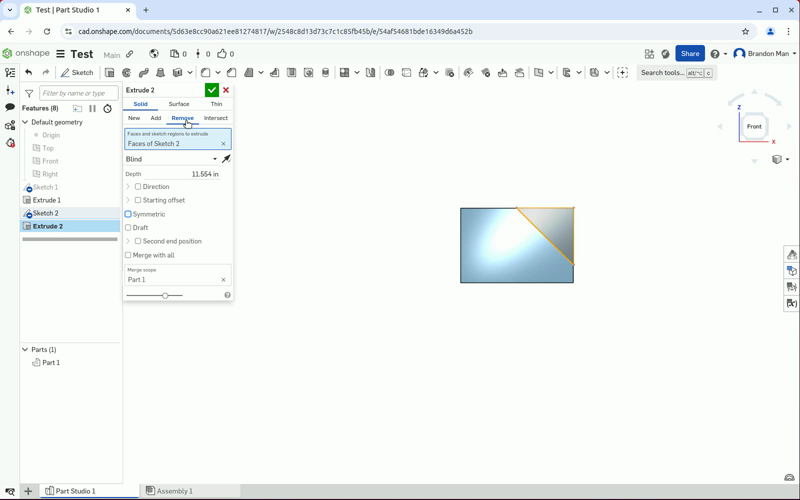
key(tab, 2)
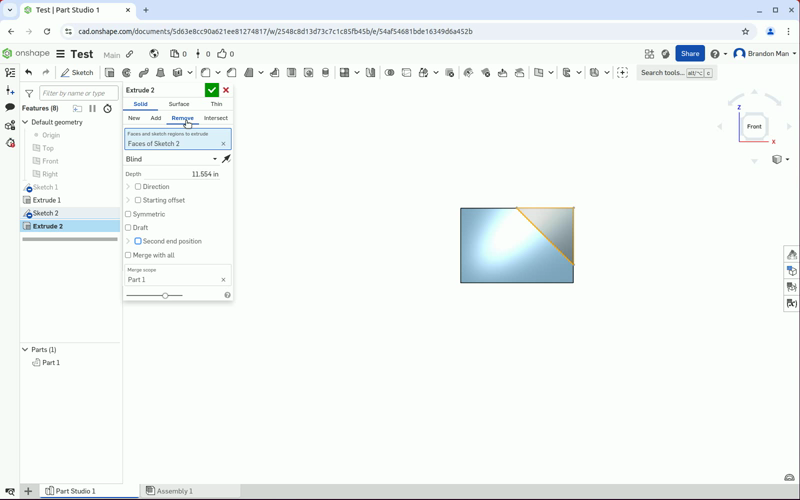
key(space)
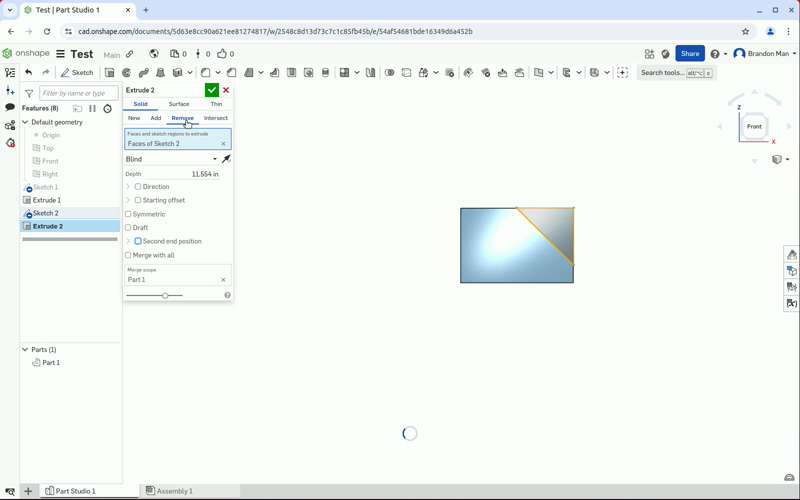
key(tab, 3)
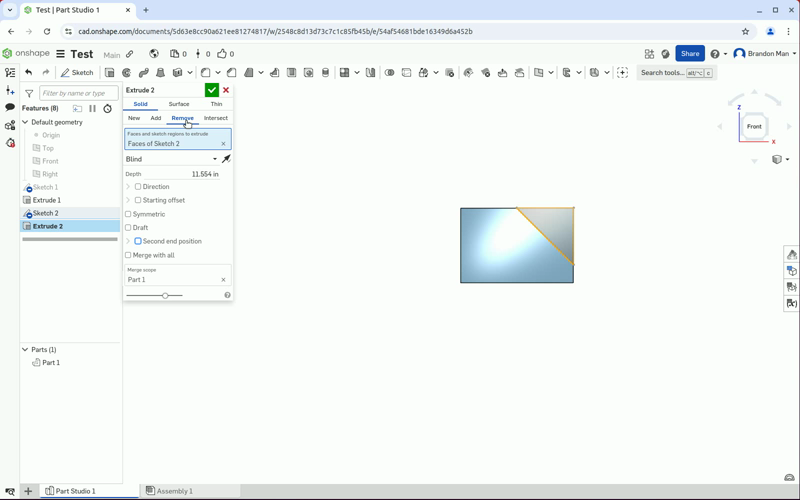
text(3.851)
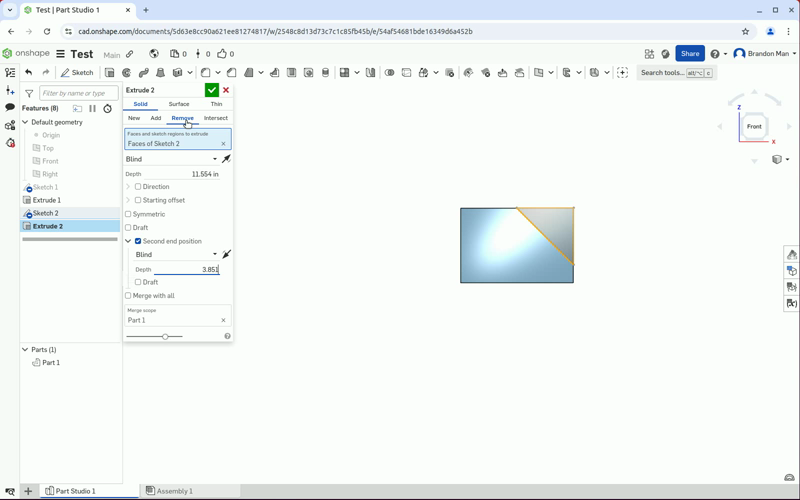
key(tab, 2)
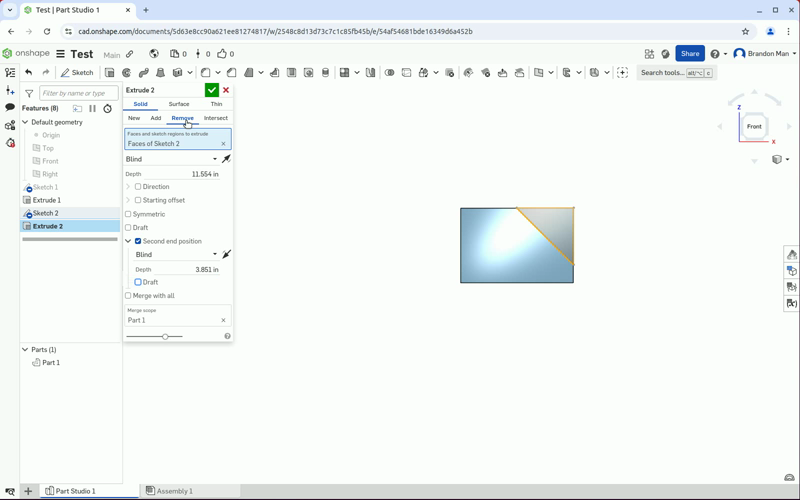
key(space)
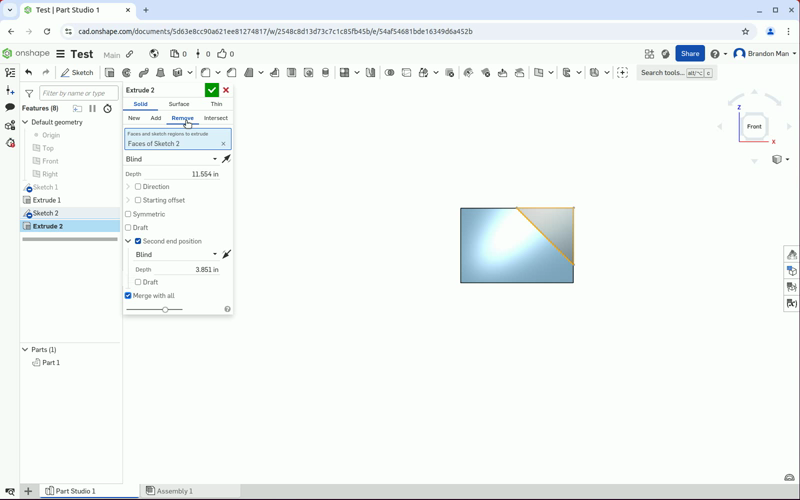
key(enter)
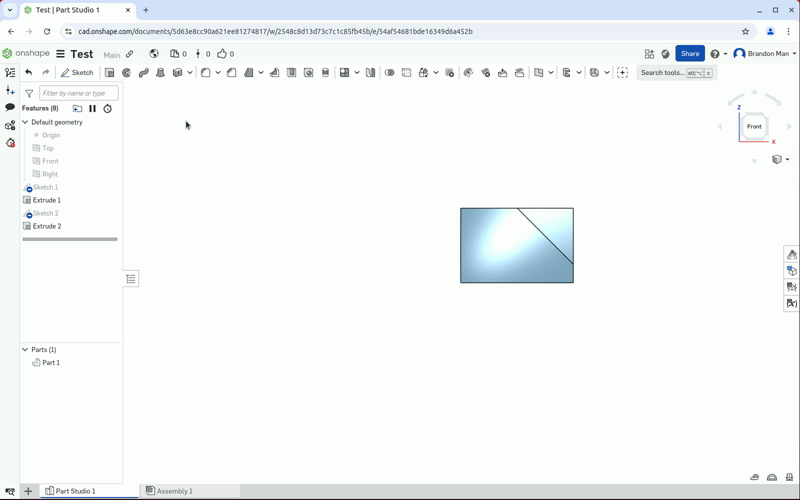
key(shift+h)
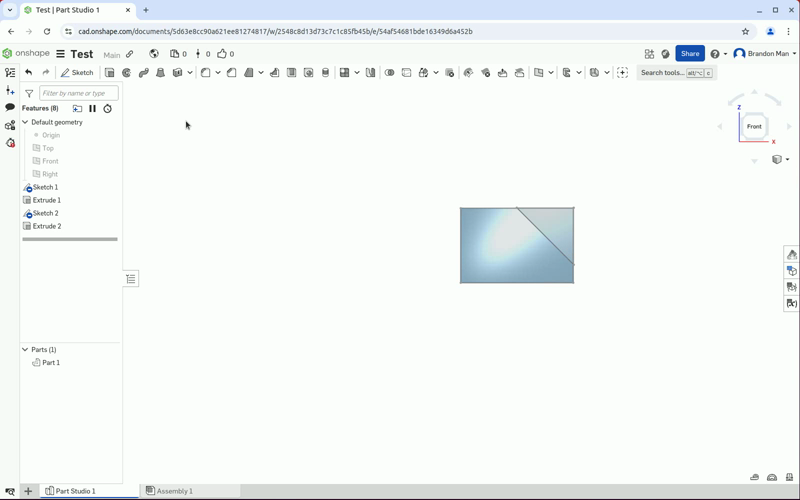
key(shift+h)
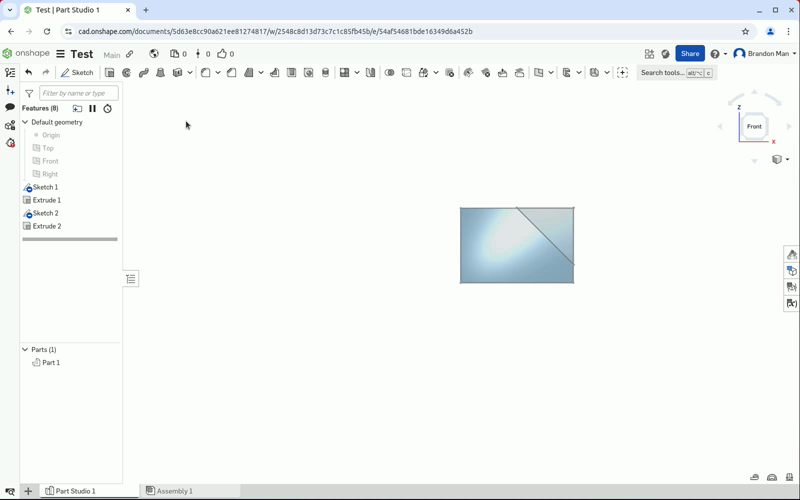
key(shift+7)
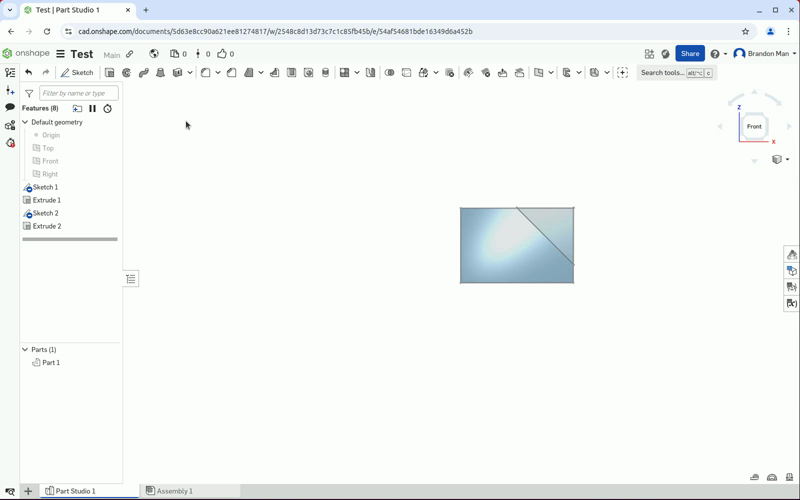
key(left, 2)
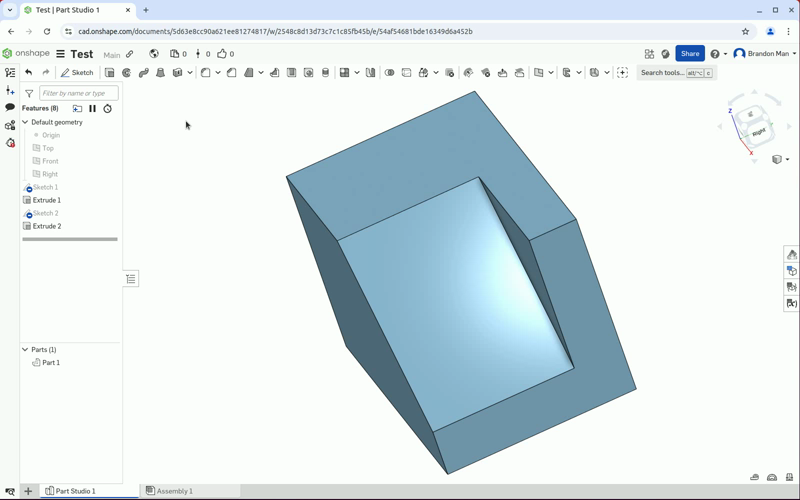
key(down, 2)
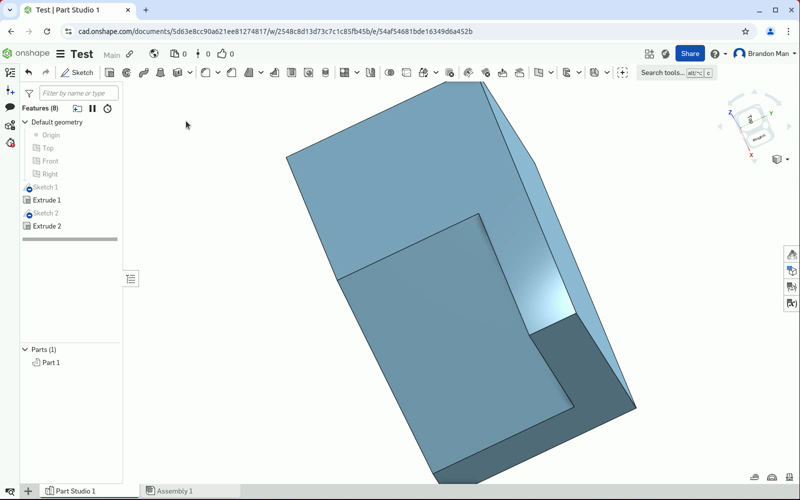
key(up, 2)
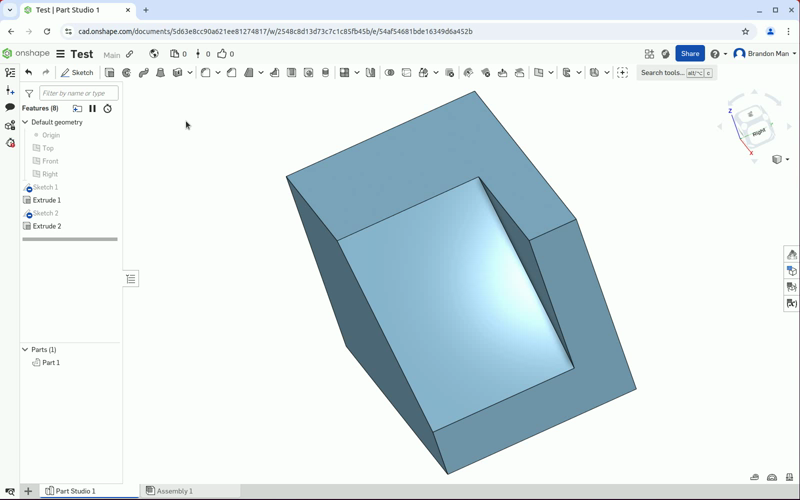
key(right, 2)
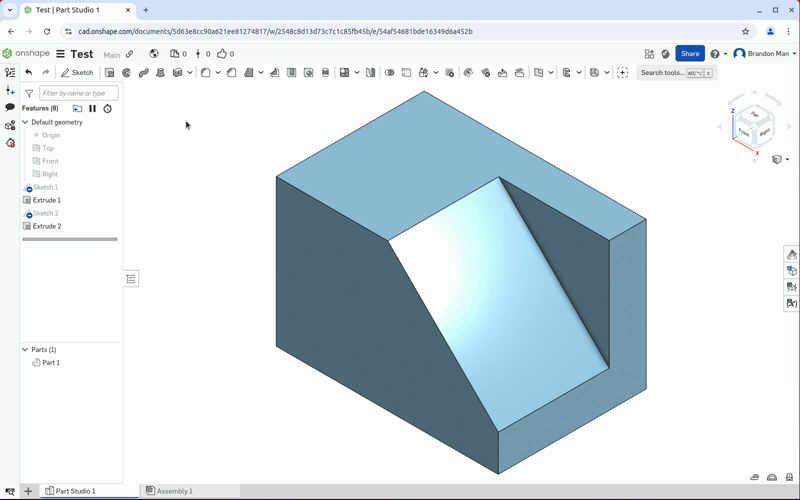
mouse_move(73, 189)
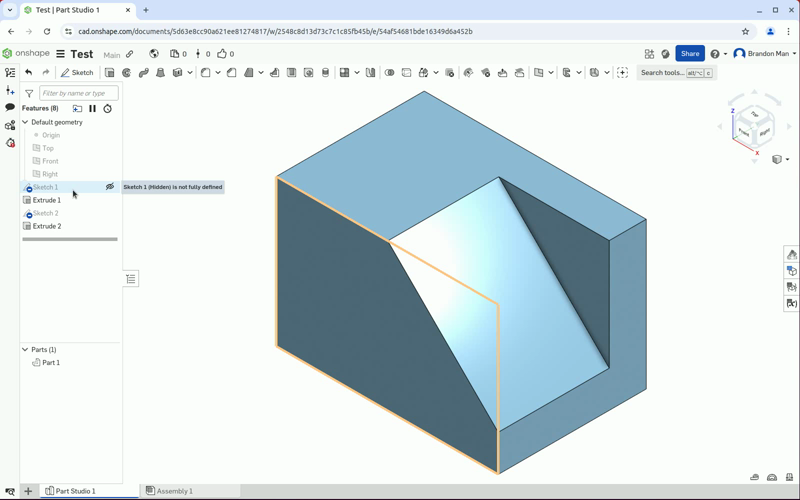
click(73, 189)